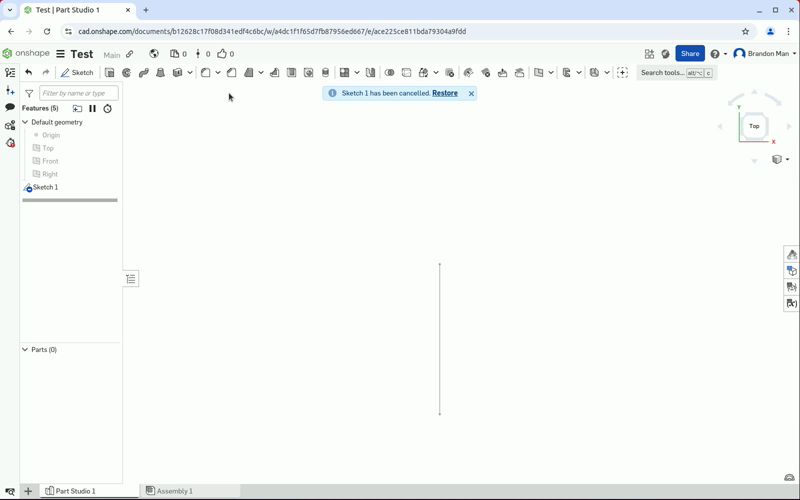
key(shift+h)
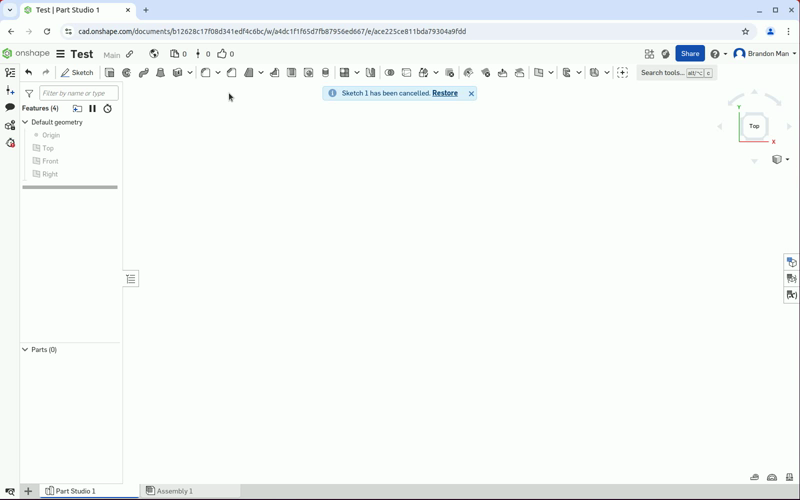
mouse_move(73, 352)
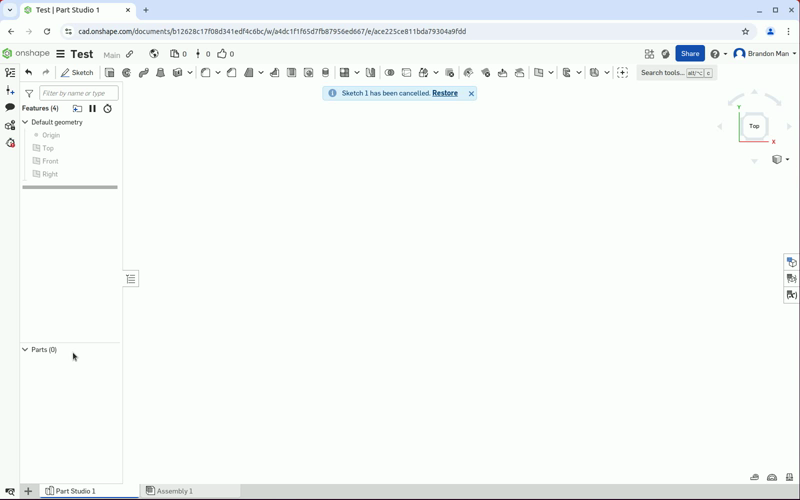
key(y)
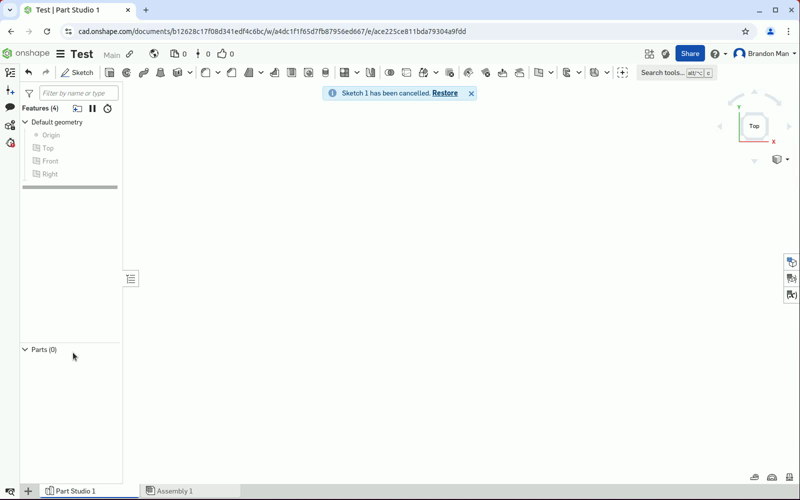
key(shift+p)
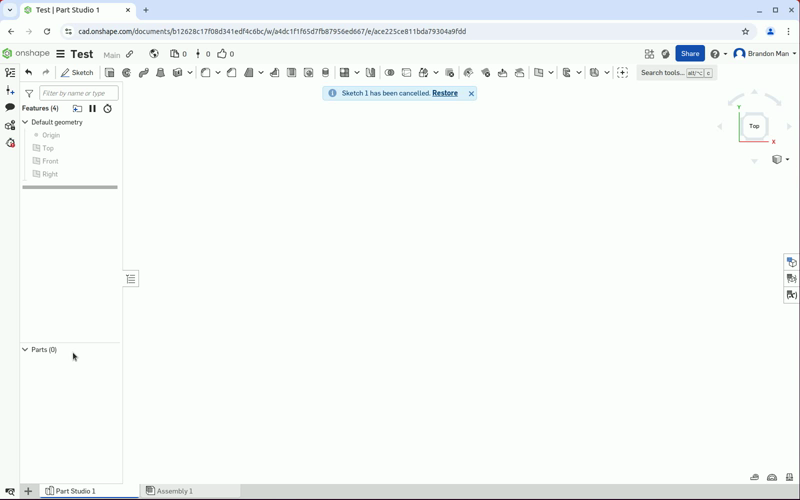
key(space)
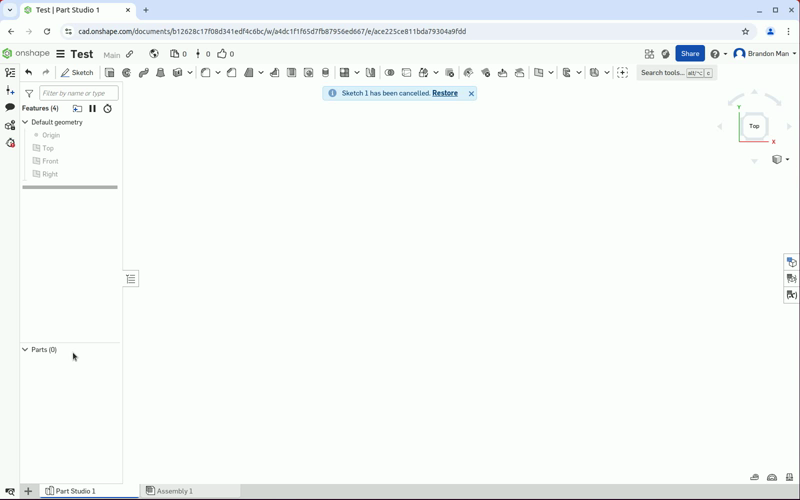
key_down(shift)
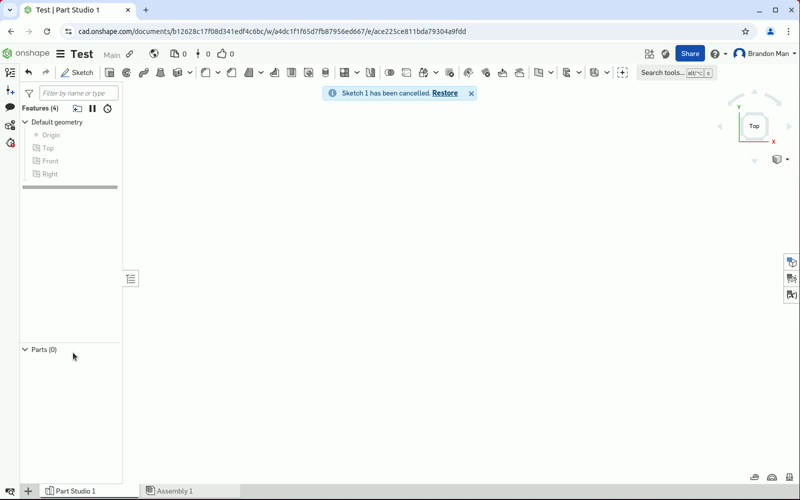
key(up)
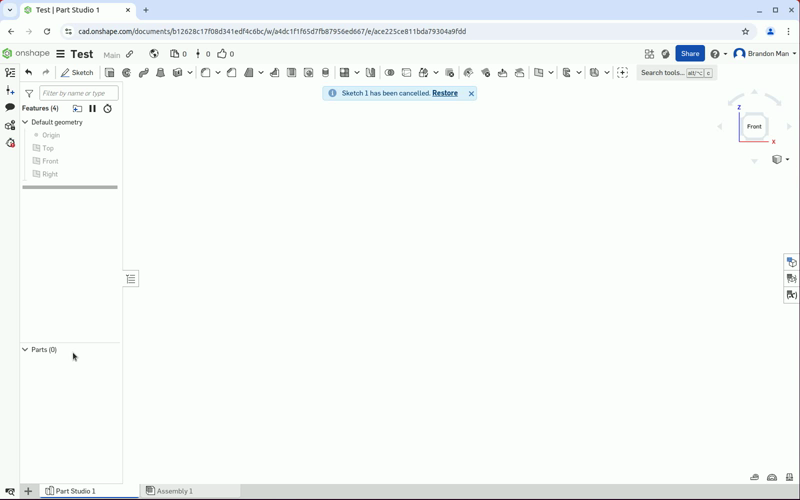
key_up(shift)
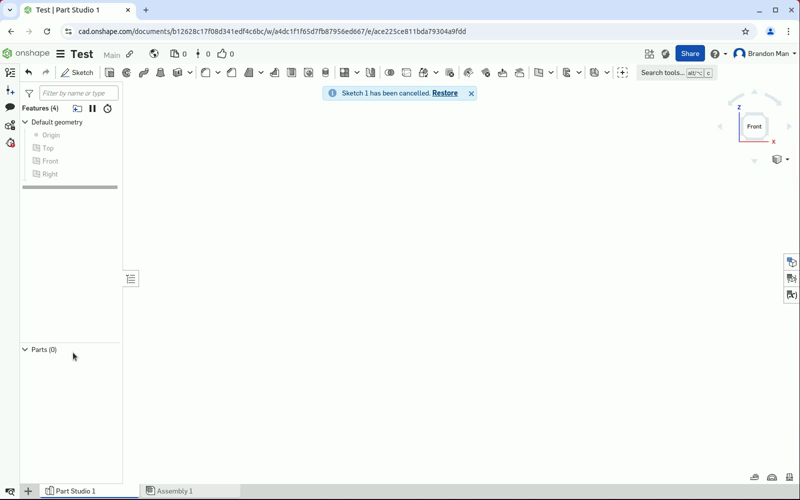
key(space)
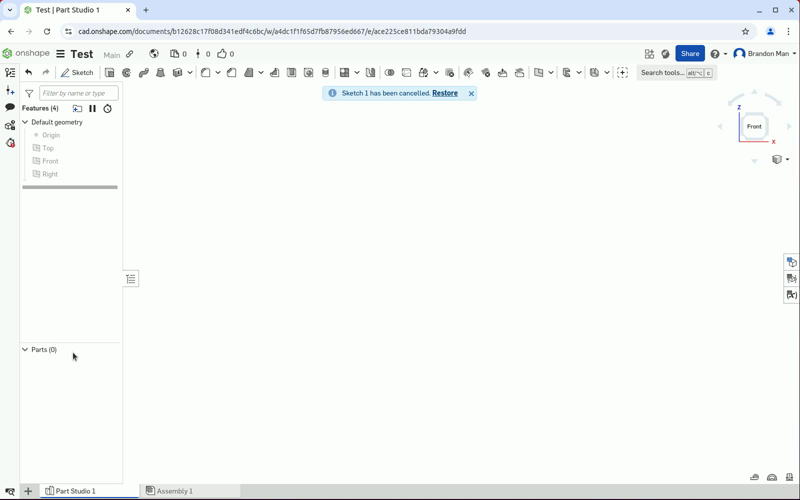
key_down(shift)
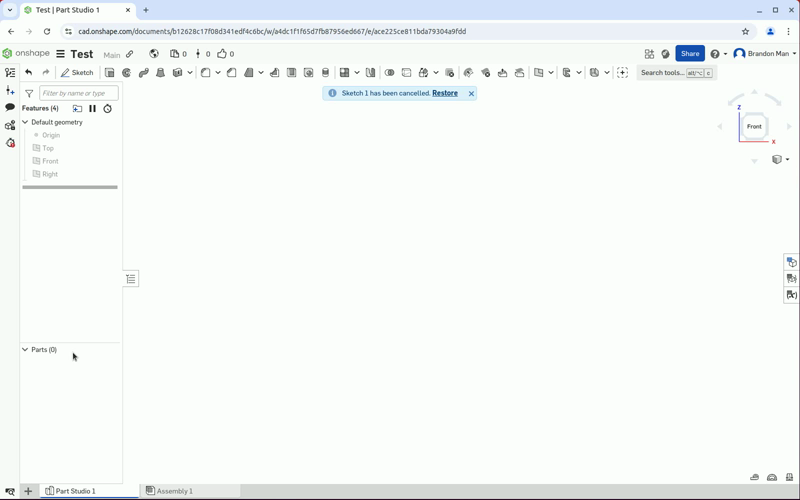
key(left)
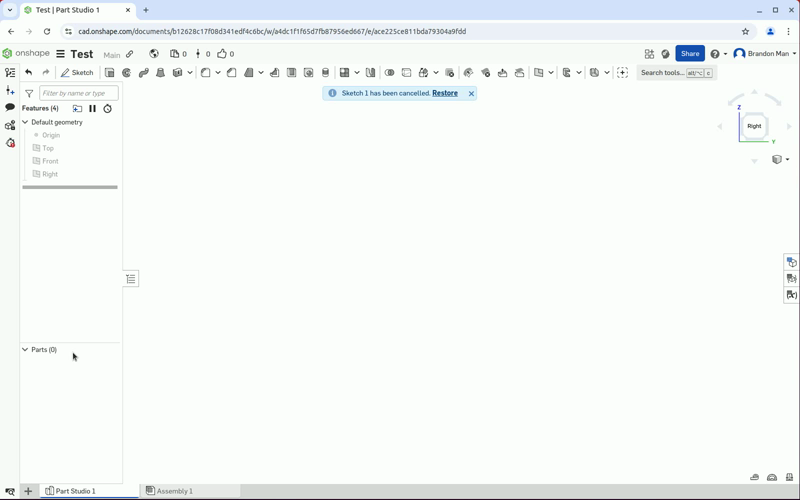
key_up(shift)
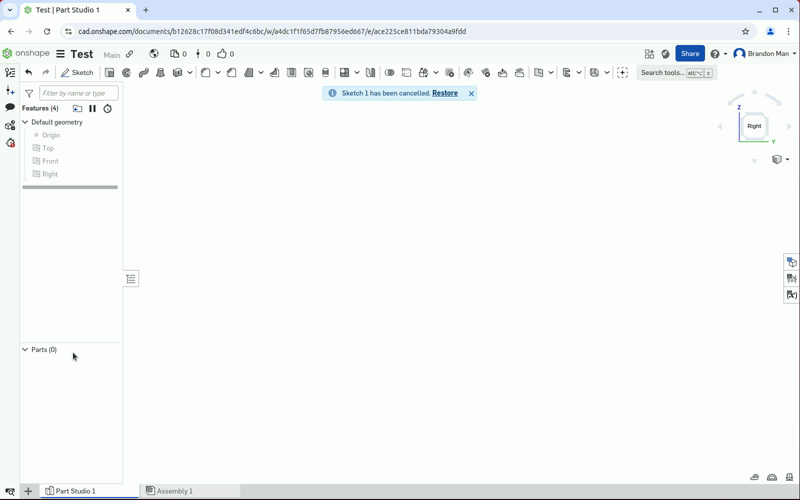
mouse_move(73, 352)
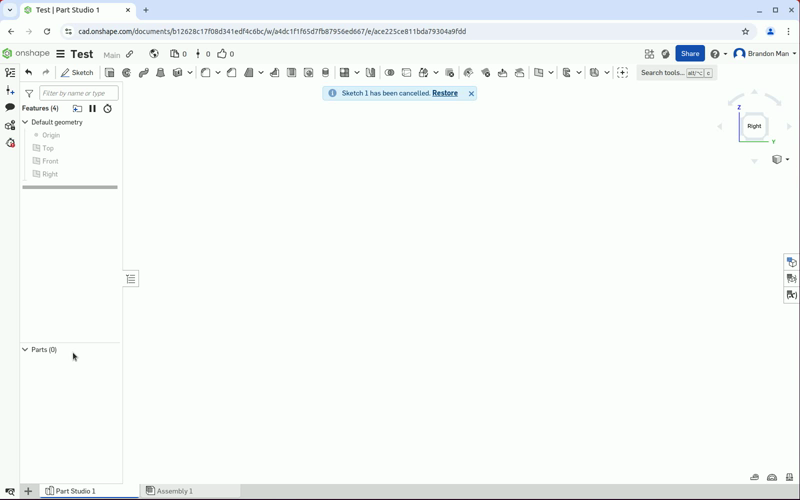
key(shift+y)
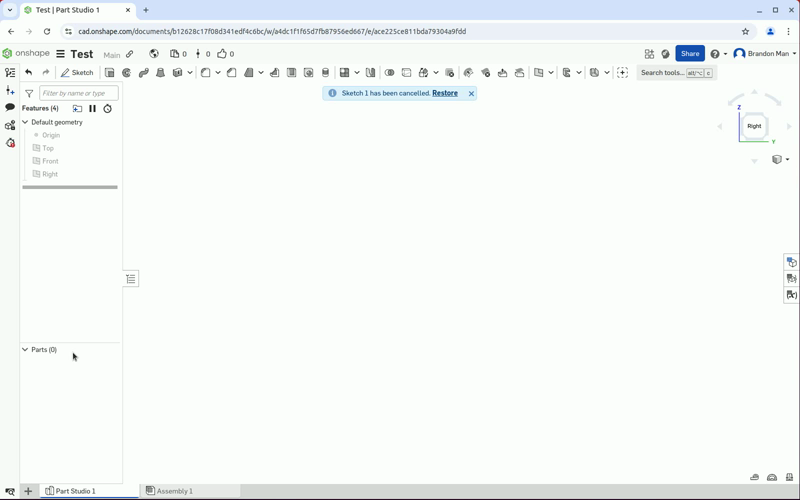
key(shift+s)
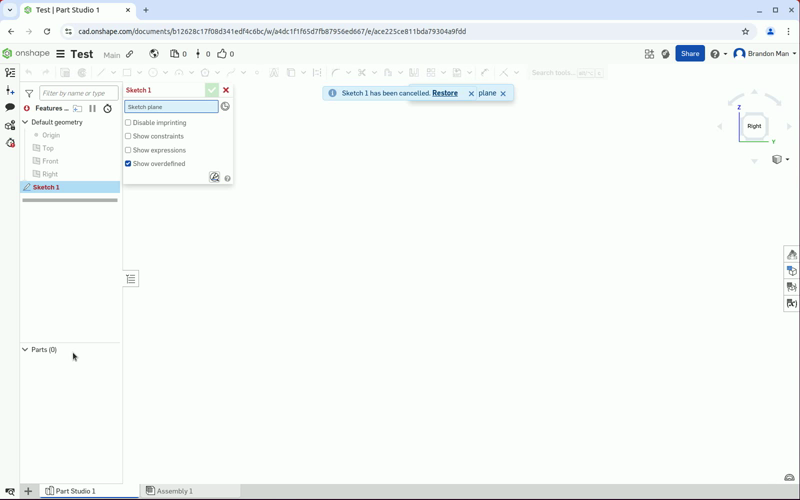
mouse_move(73, 176)
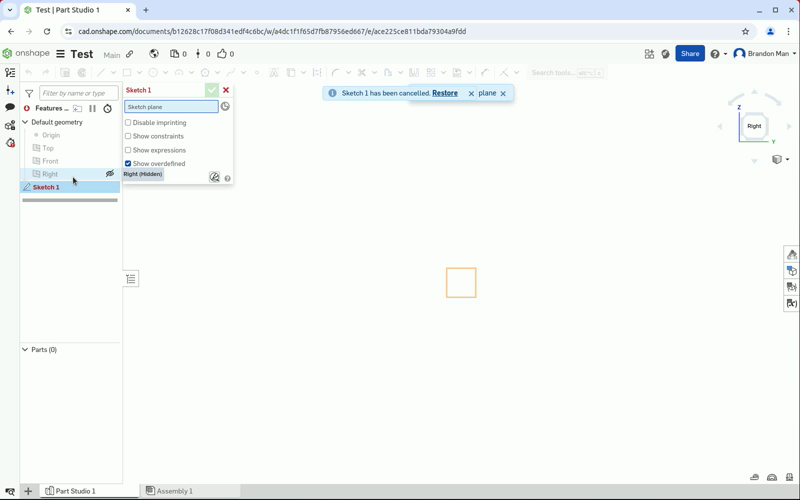
click(73, 176)
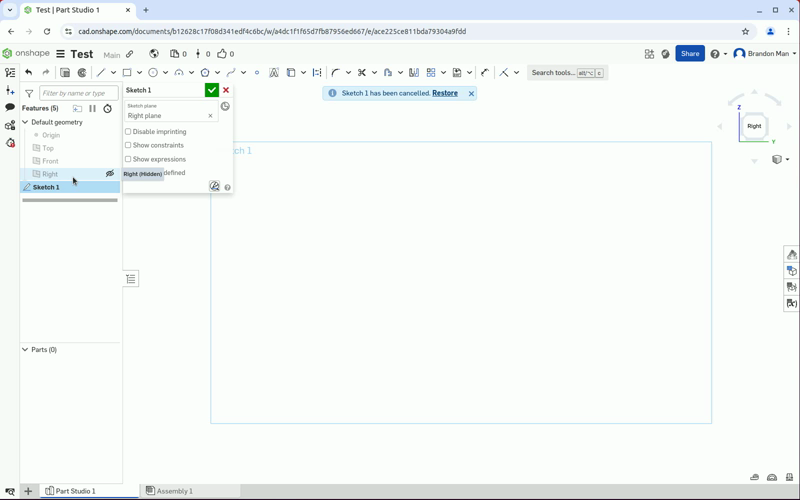
mouse_move(73, 352)
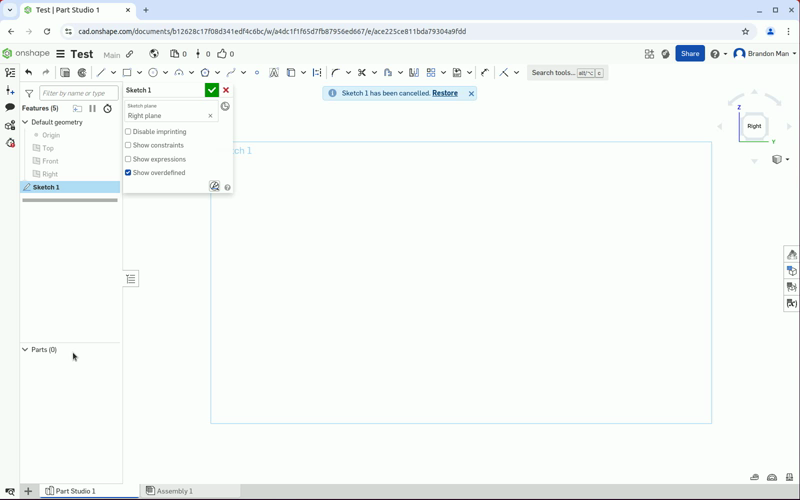
key(y)
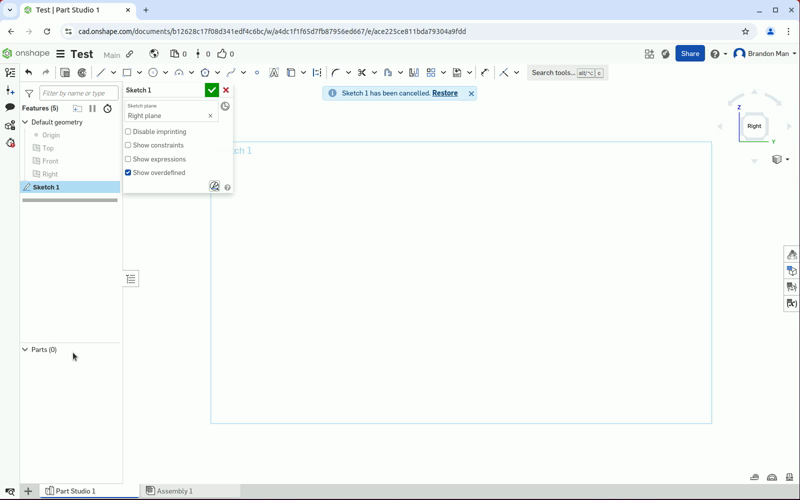
key(l)
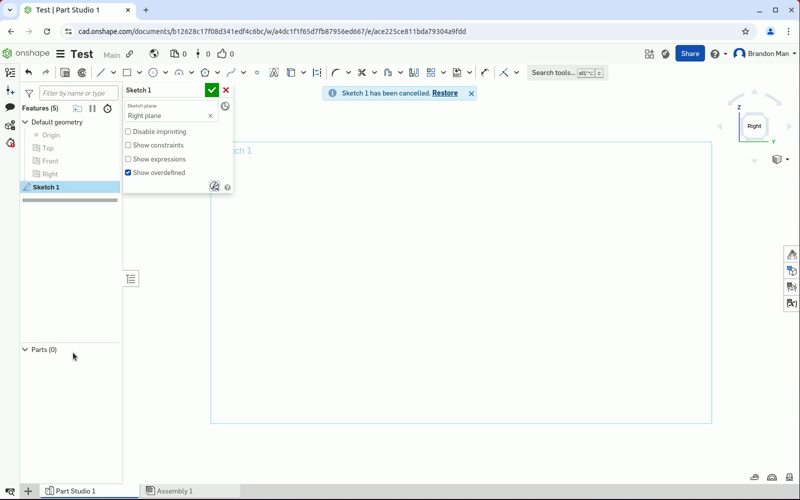
key_down(shift)
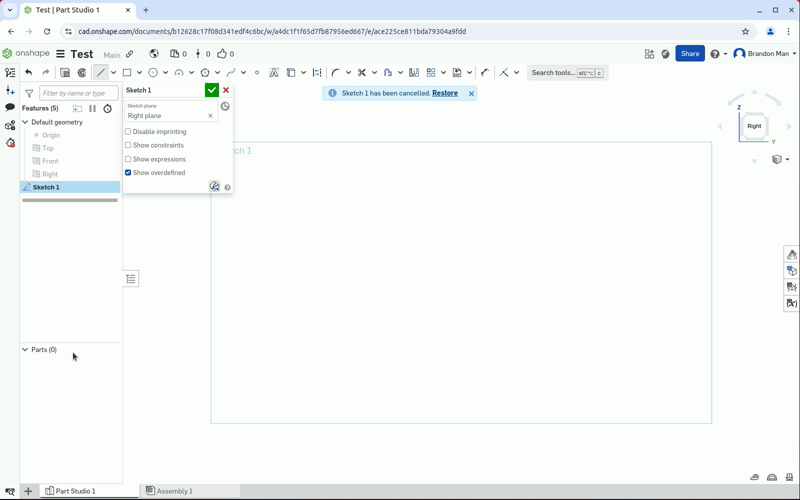
mouse_move(361, 343)
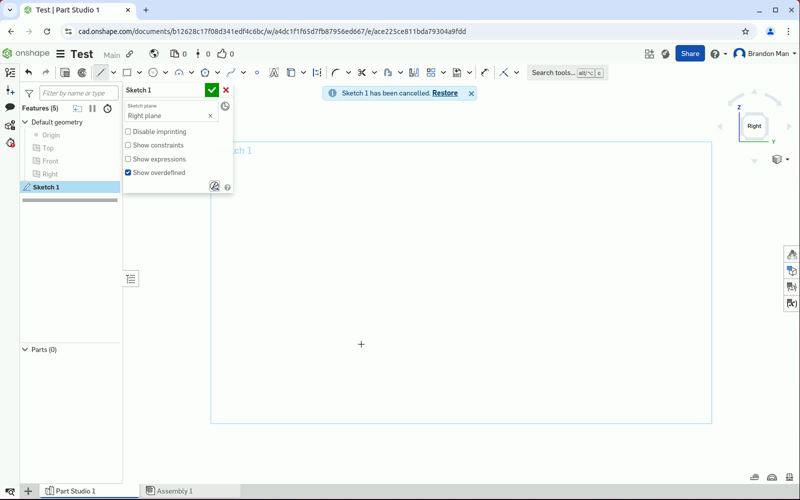
click(361, 343)
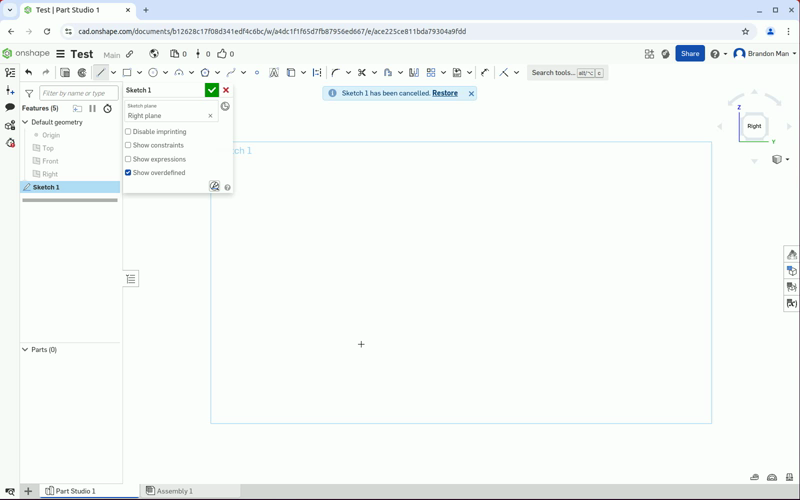
key_up(shift)
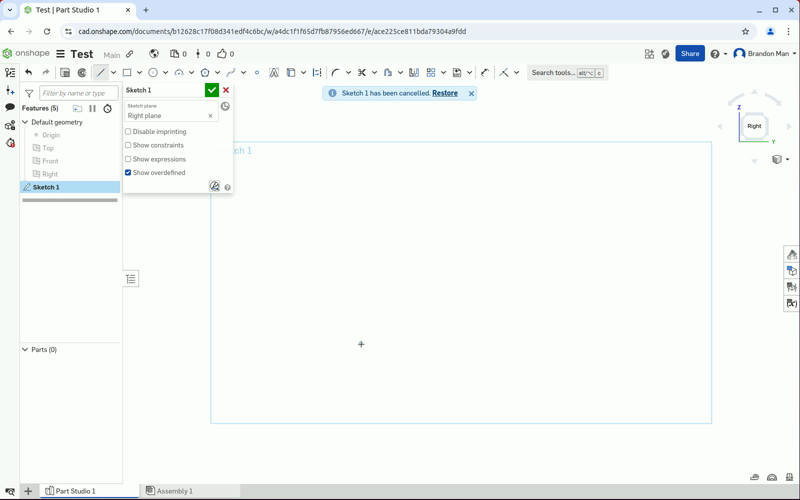
key_down(shift)
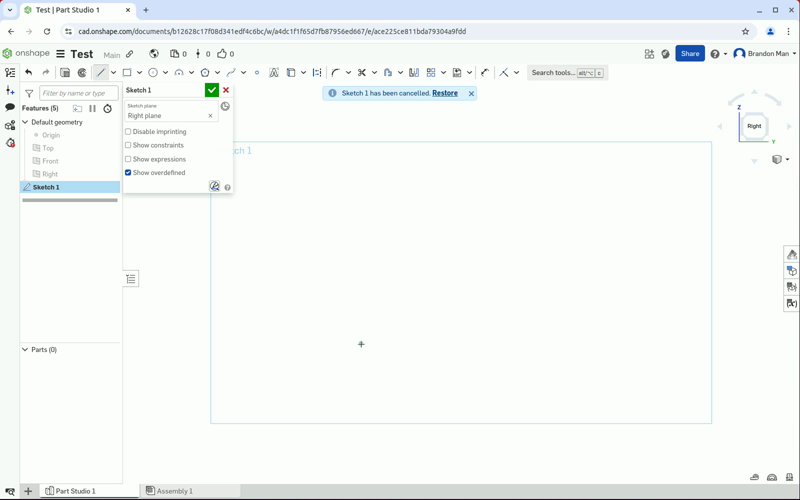
mouse_move(391, 343)
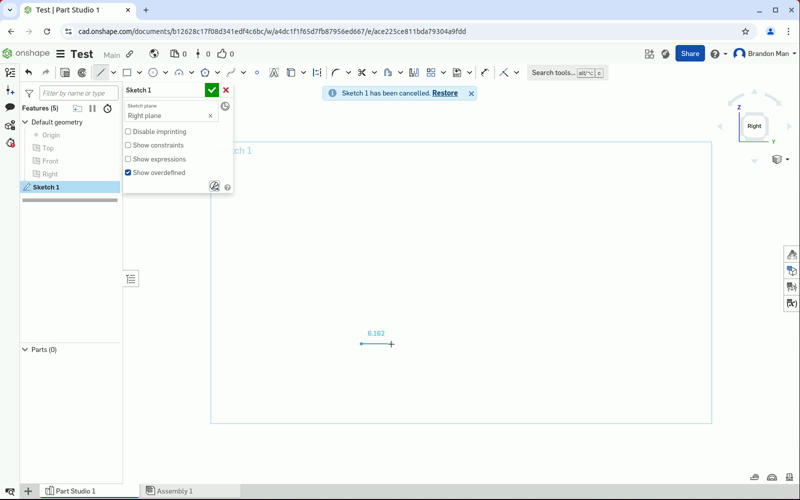
mouse_move(387, 343)
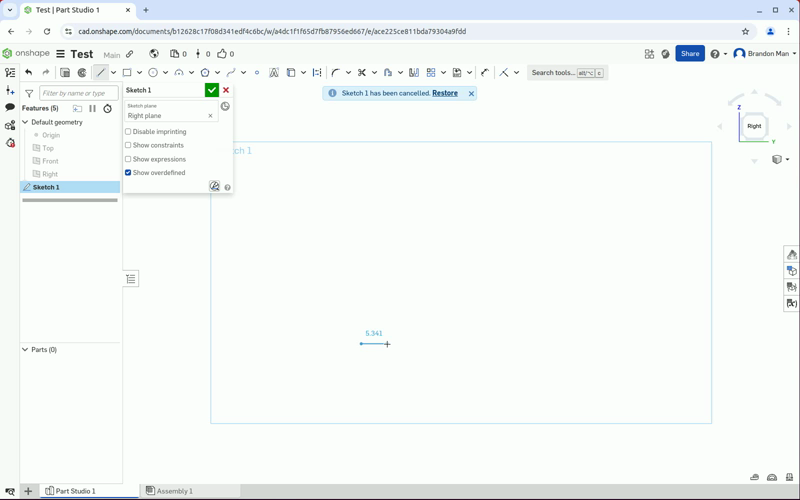
click(387, 343)
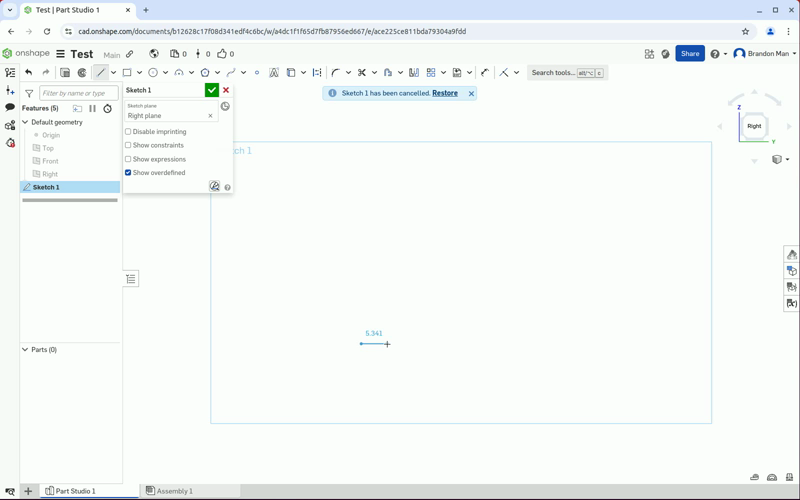
key_up(shift)
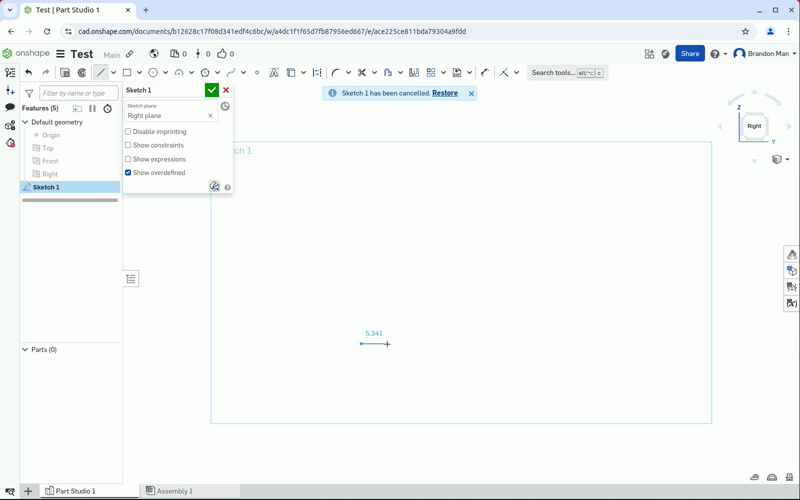
key_down(shift)
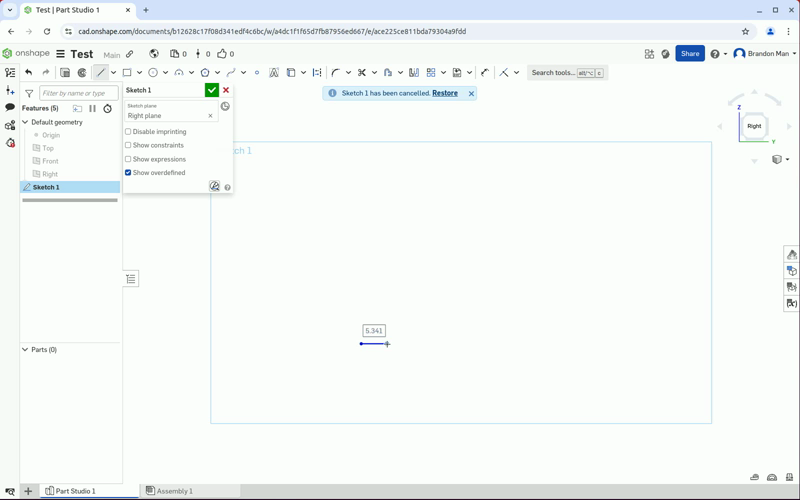
mouse_move(387, 255)
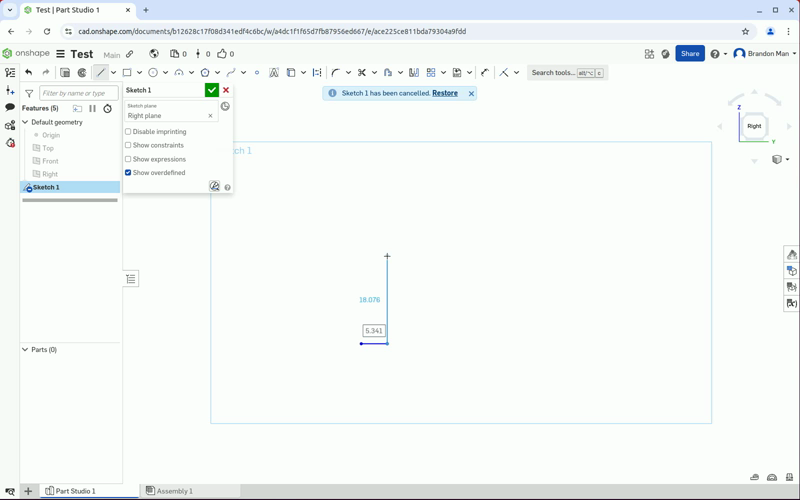
click(387, 255)
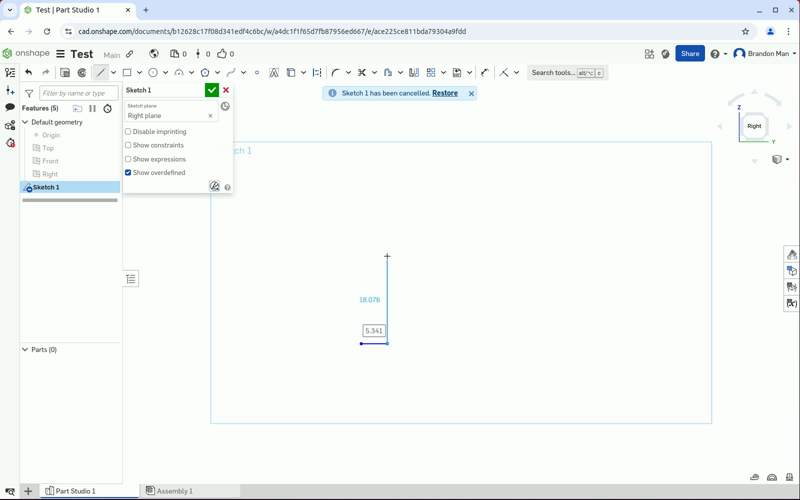
key_up(shift)
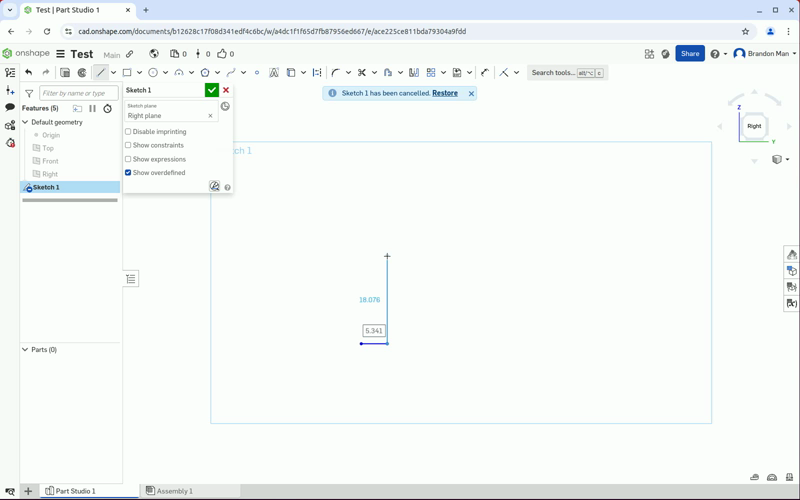
key_down(shift)
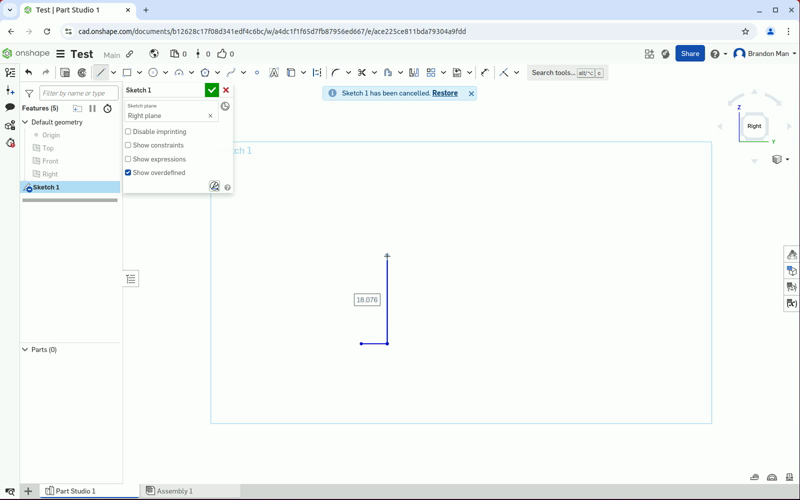
mouse_move(417, 255)
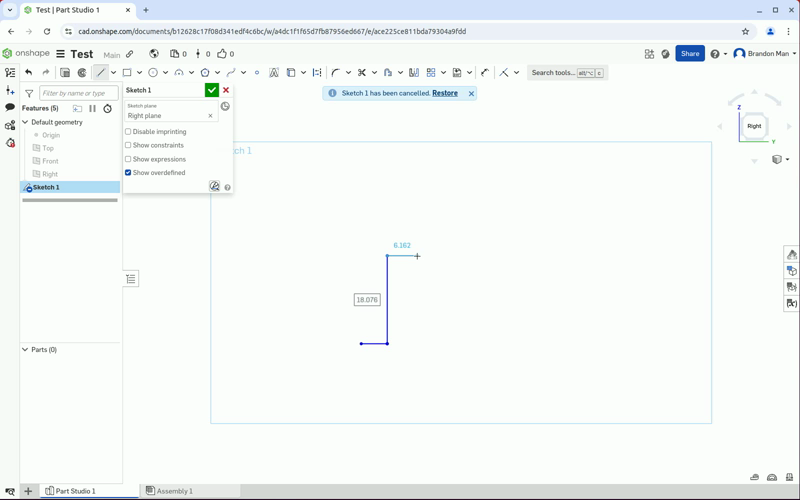
mouse_move(361, 255)
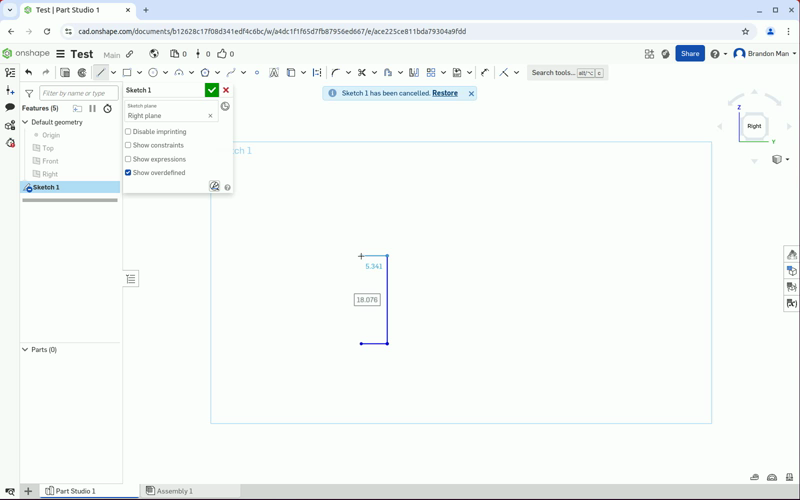
click(361, 255)
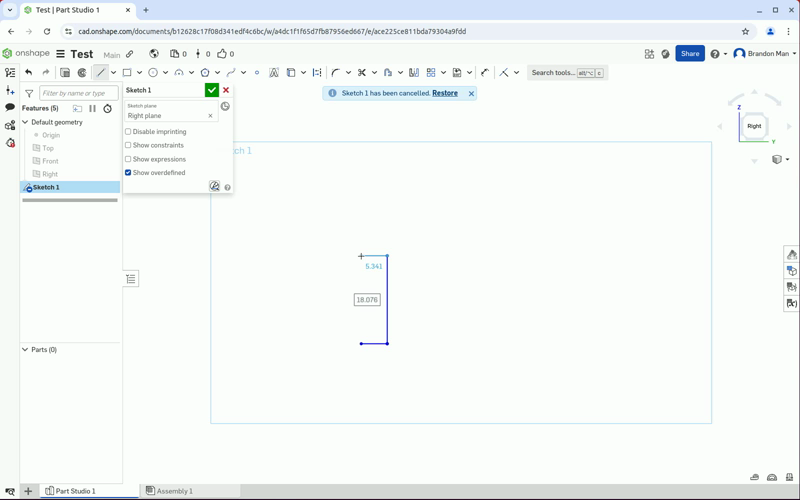
key_up(shift)
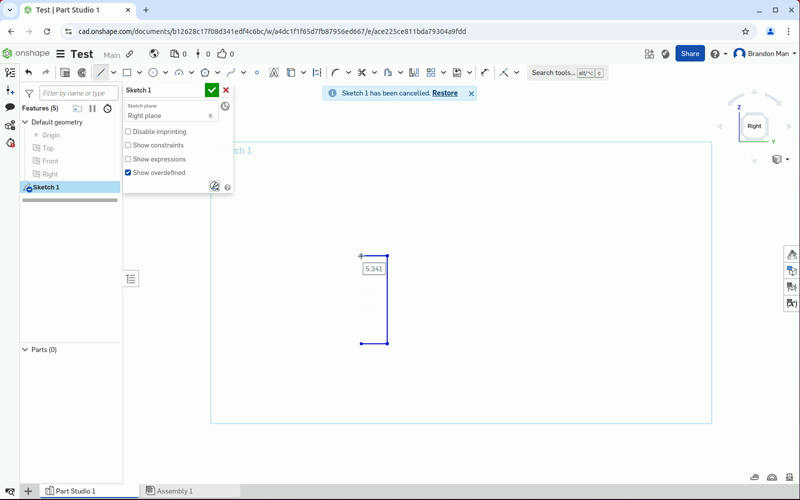
key_down(shift)
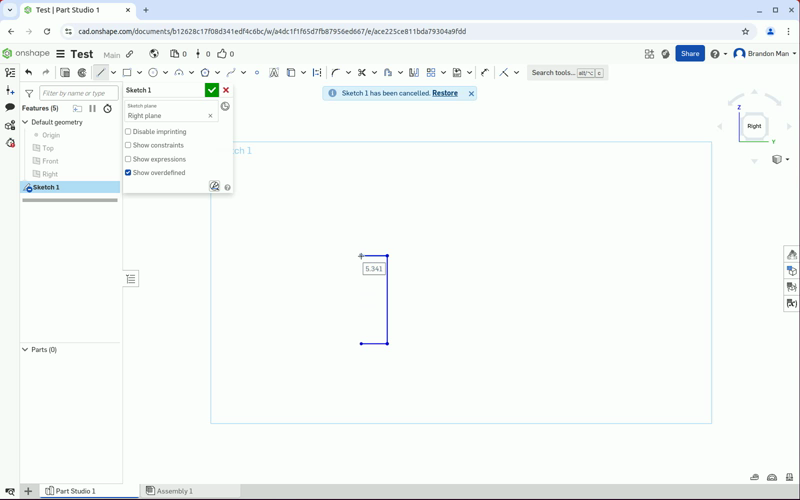
mouse_move(361, 343)
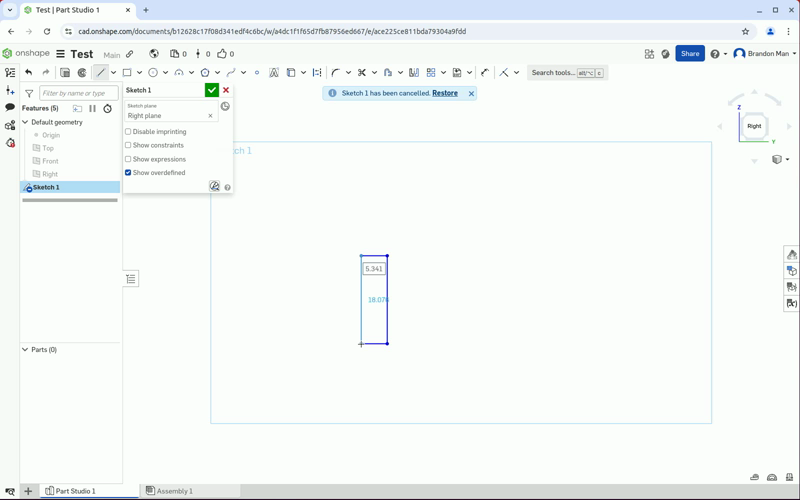
key_up(shift)
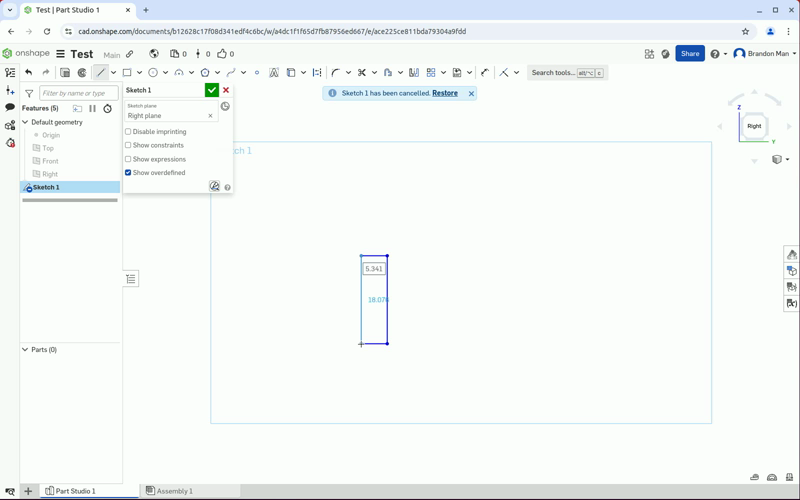
click(361, 343)
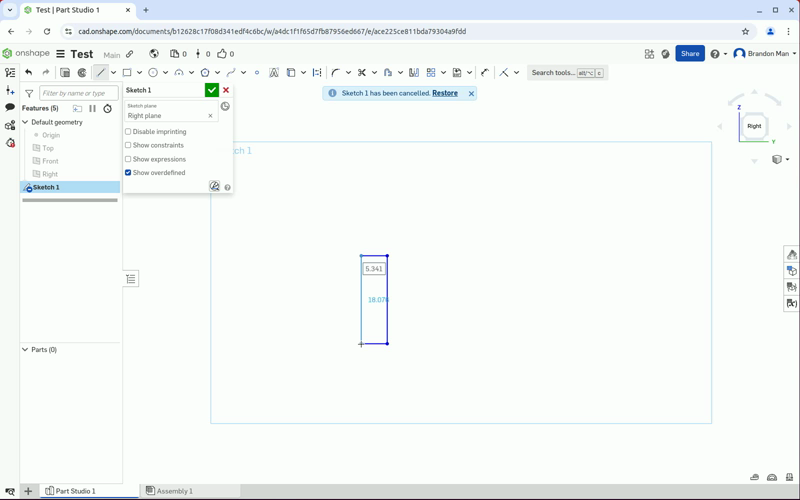
key(esc)
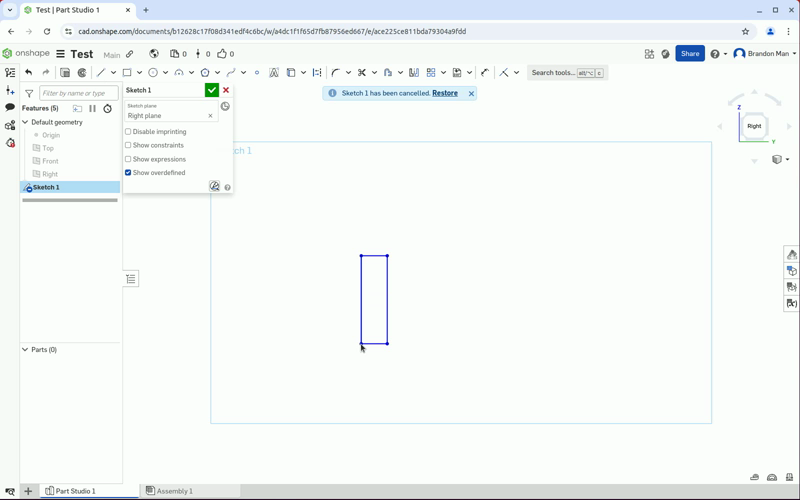
mouse_move(364, 306)
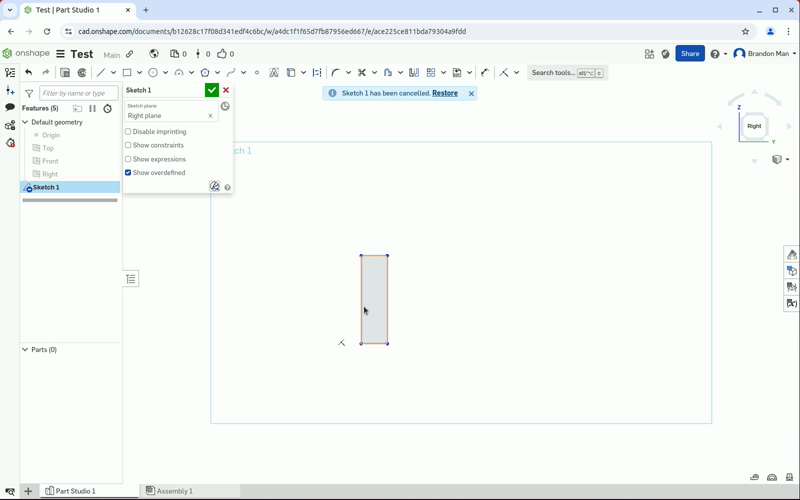
click(364, 306)
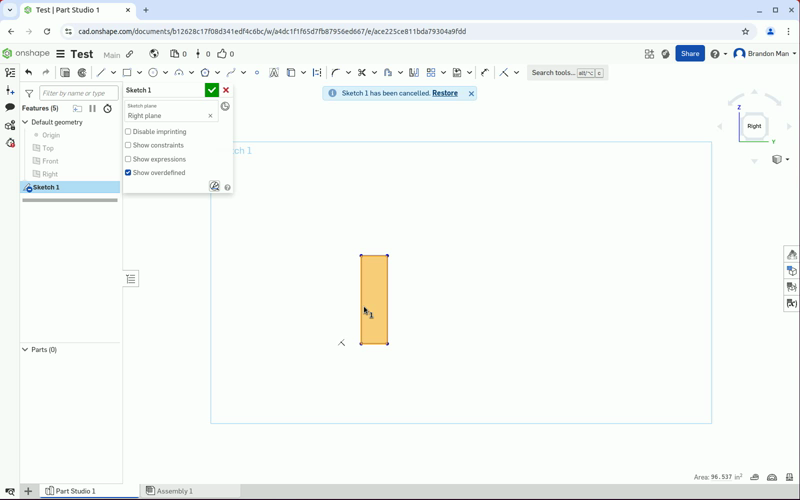
mouse_move(73, 352)
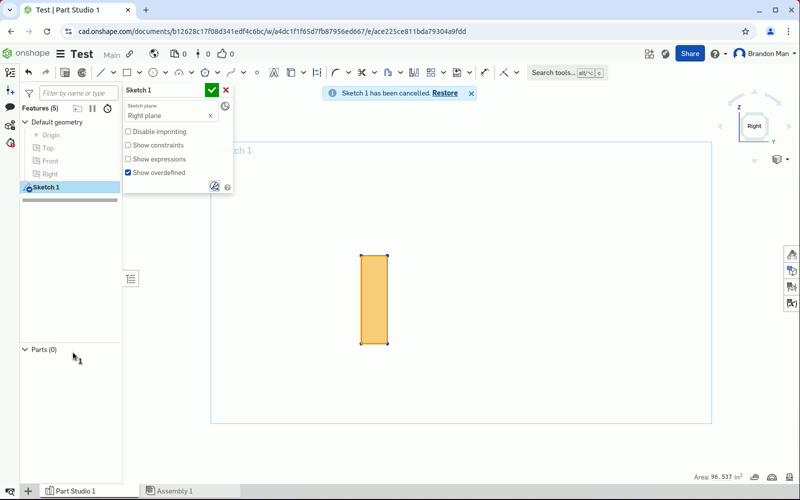
key(shift+y)
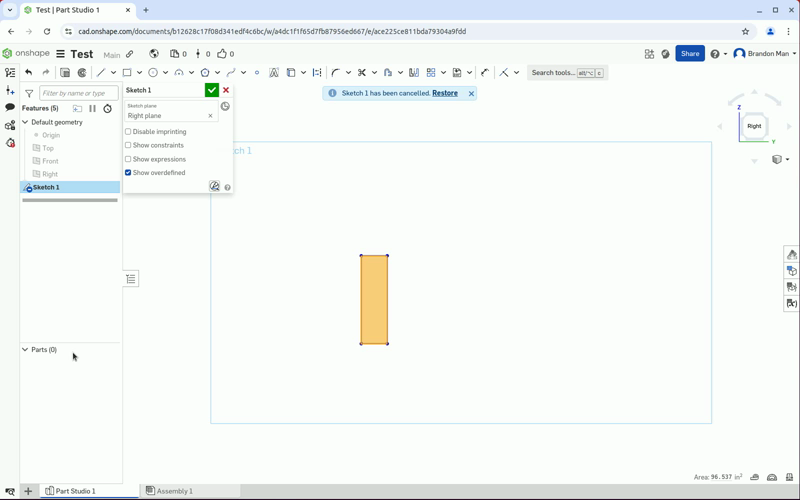
key(shift+e)
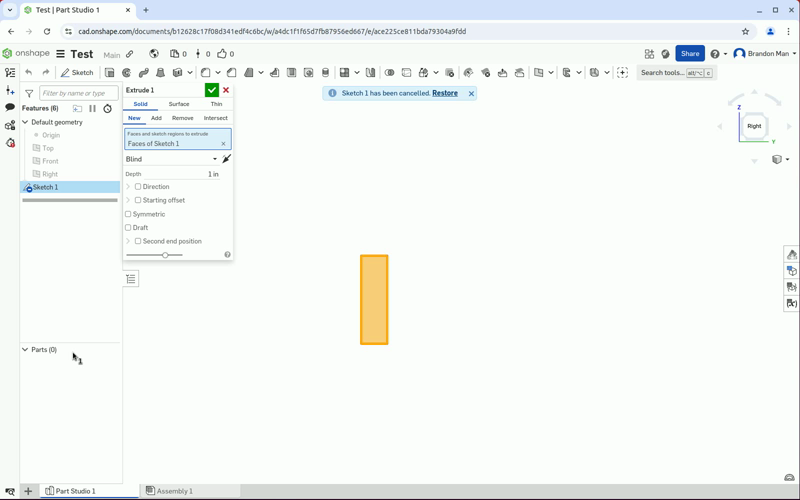
mouse_move(143, 106)
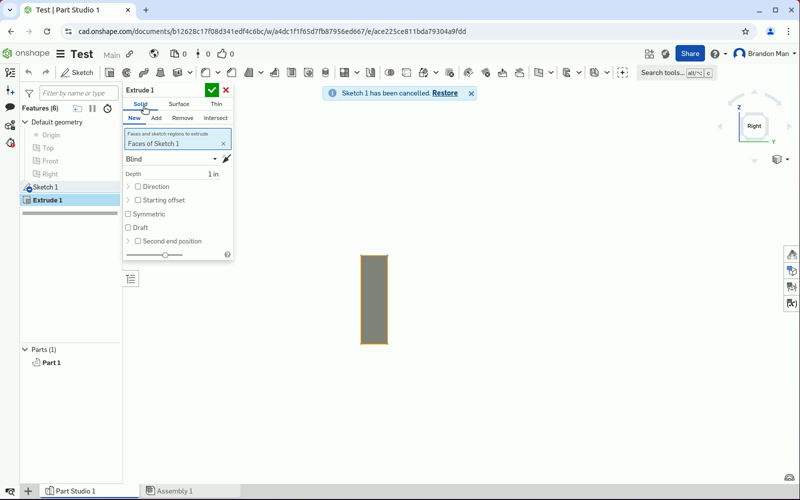
click(143, 106)
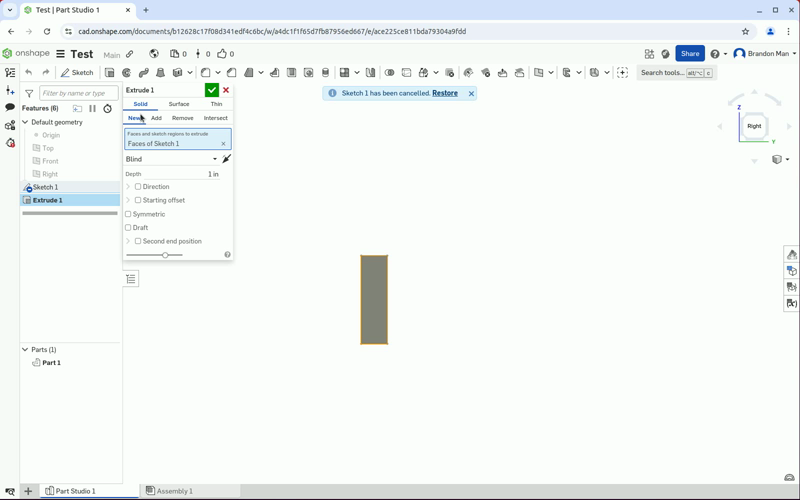
mouse_move(137, 120)
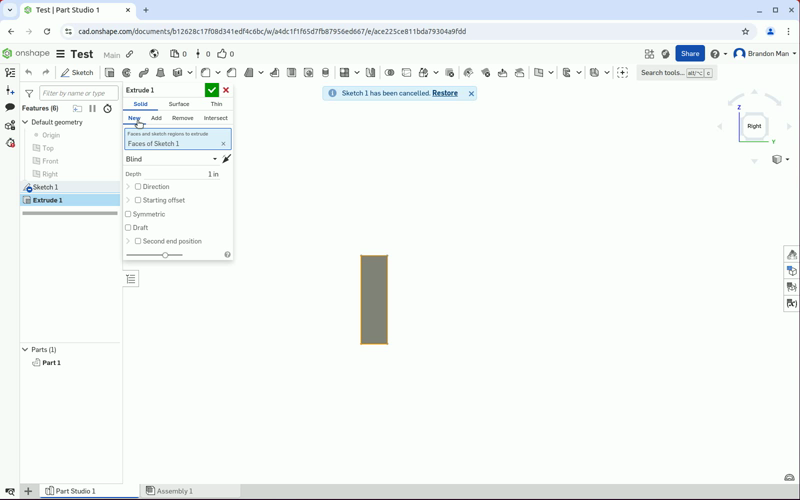
click(137, 120)
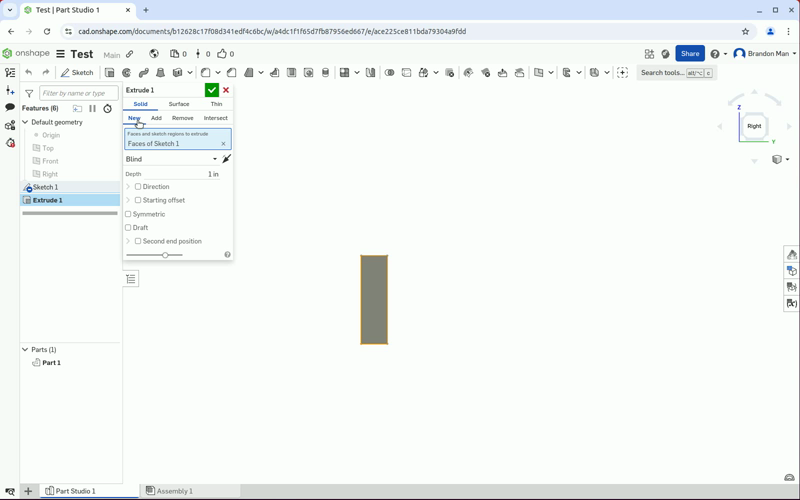
key(tab, 4)
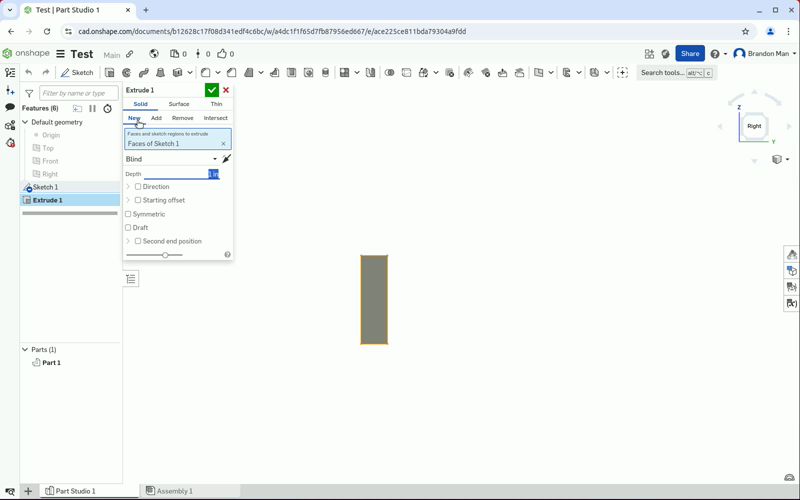
text(5.536)
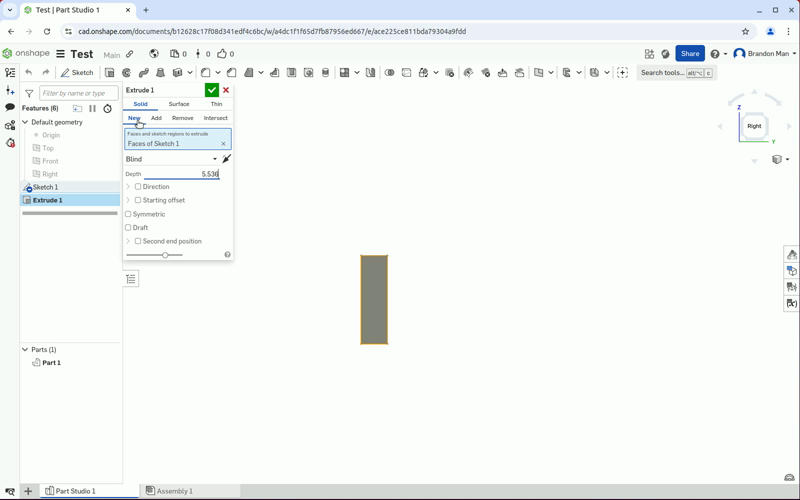
key(enter)
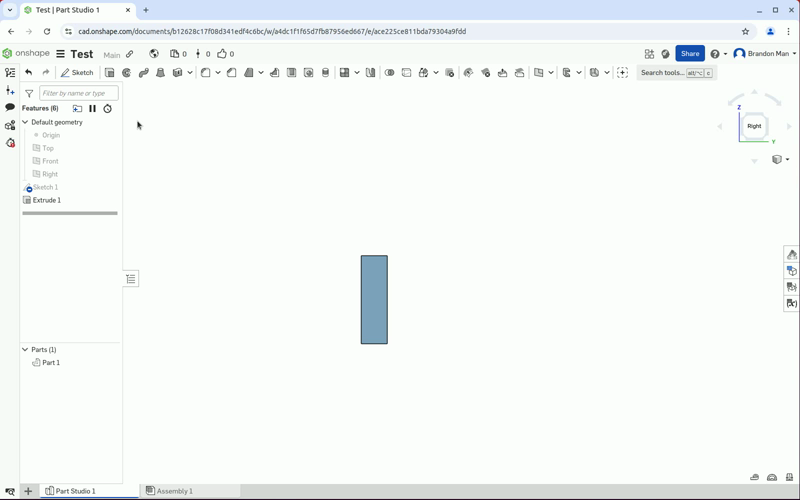
key(shift+h)
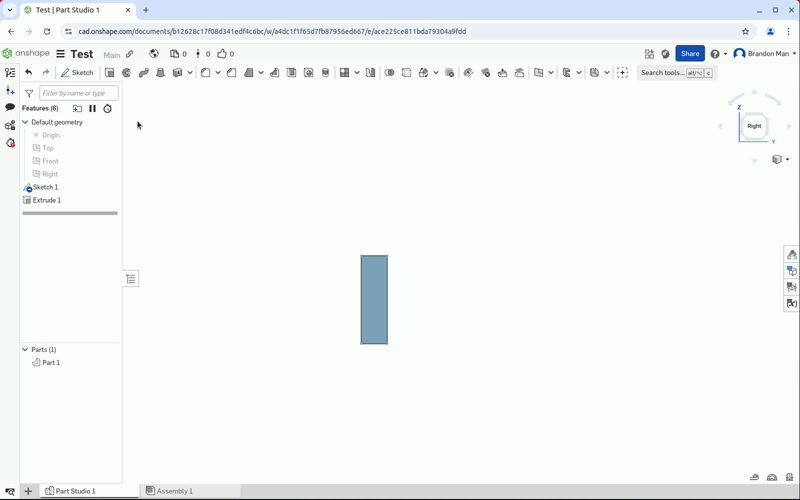
key(shift+h)
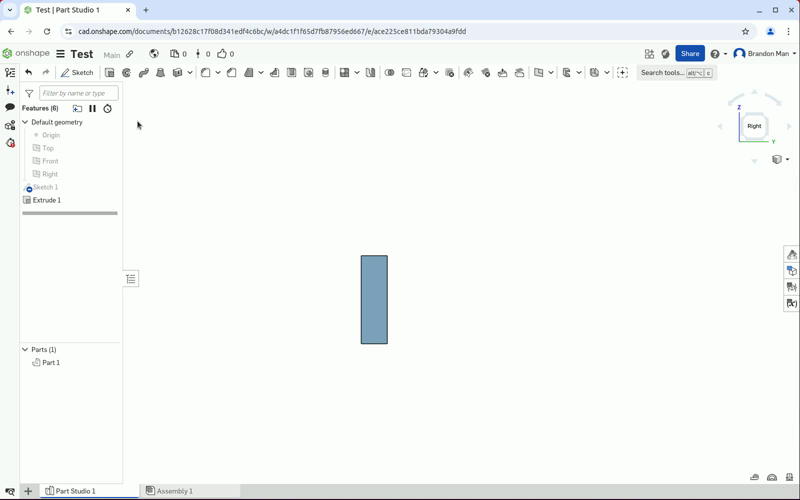
mouse_move(73, 189)
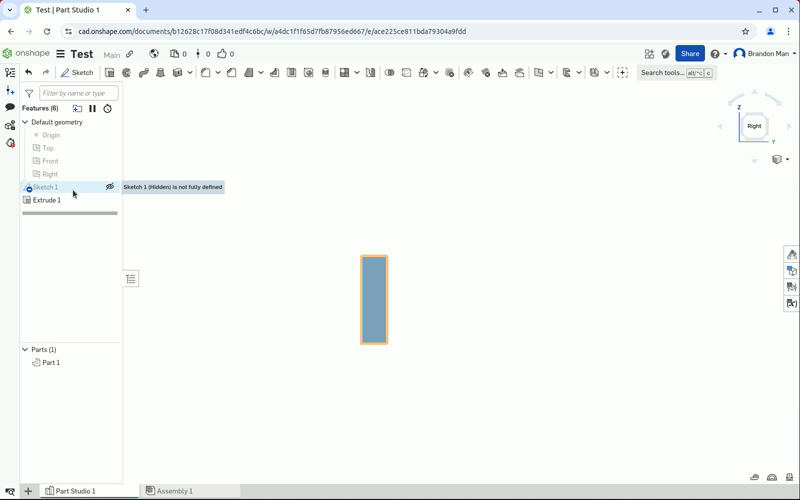
click(73, 189)
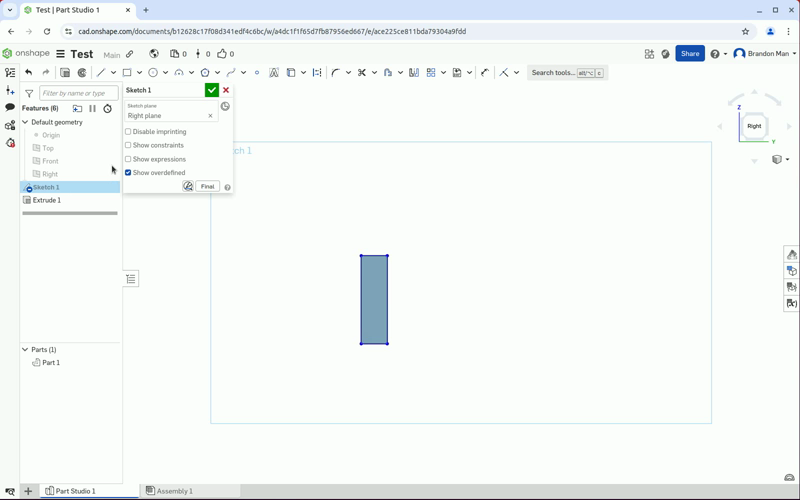
mouse_move(229, 92)
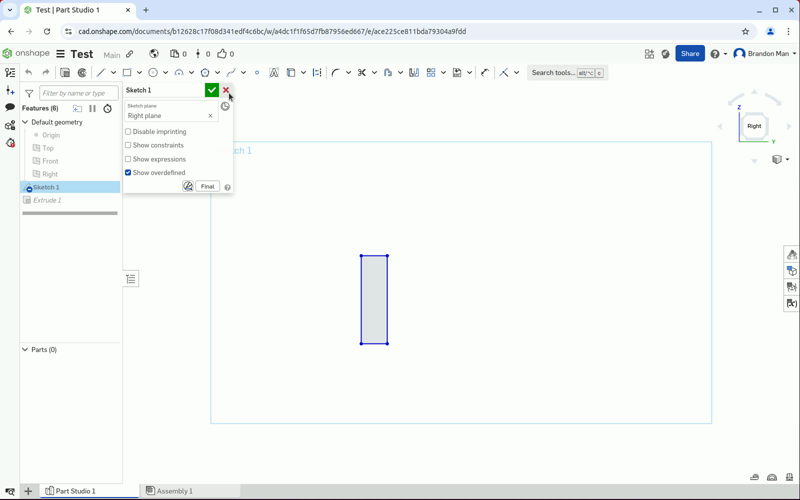
click(229, 92)
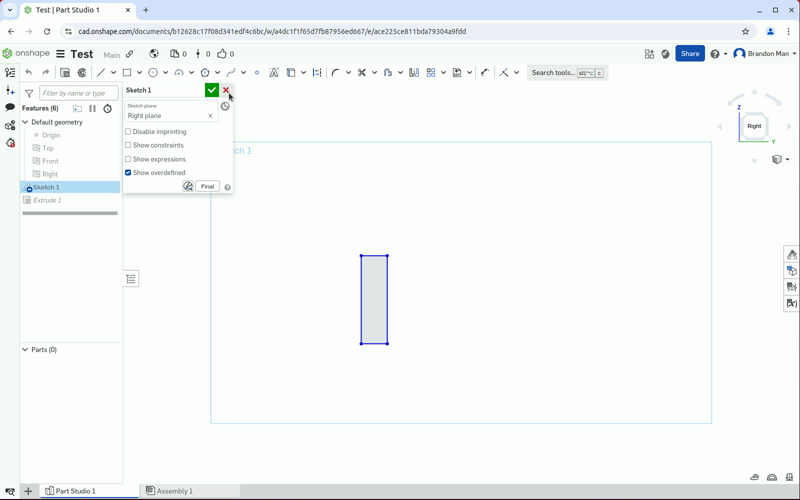
key(shift+s)
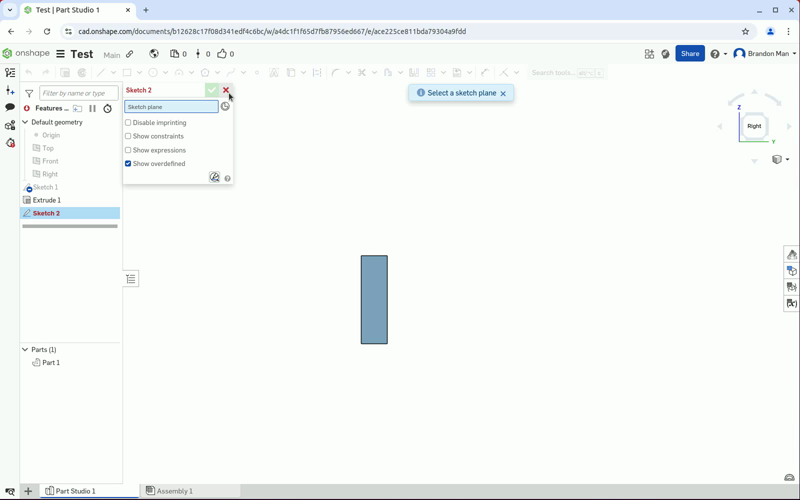
mouse_move(73, 176)
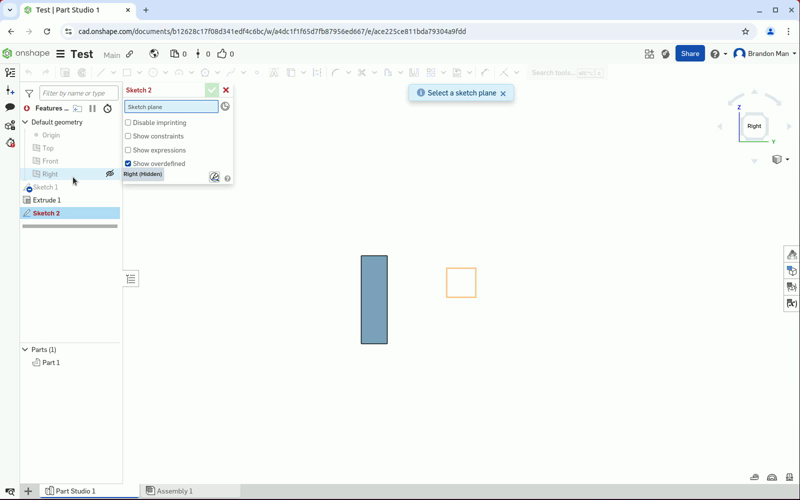
click(73, 176)
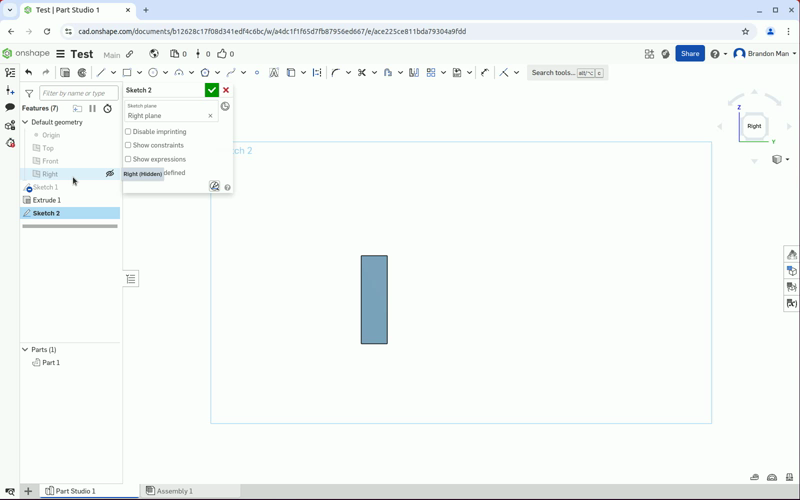
mouse_move(73, 352)
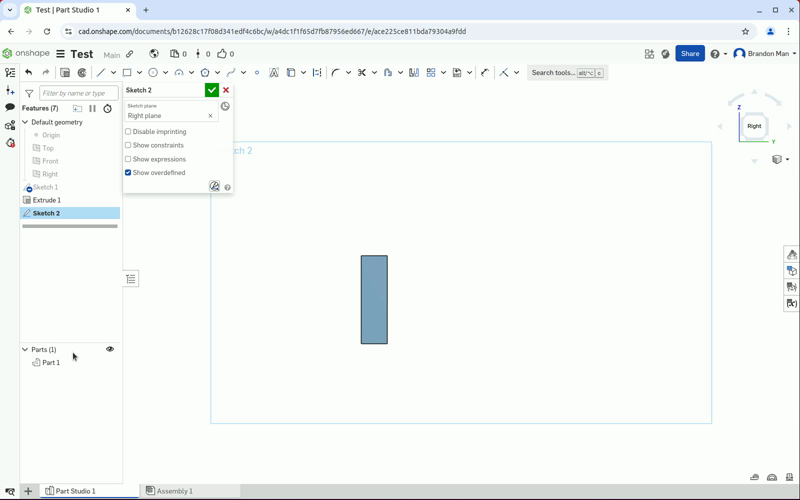
key(y)
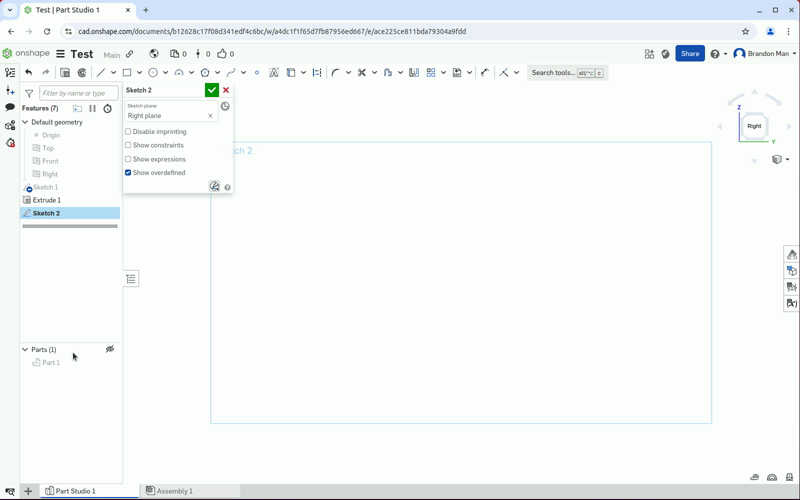
key(l)
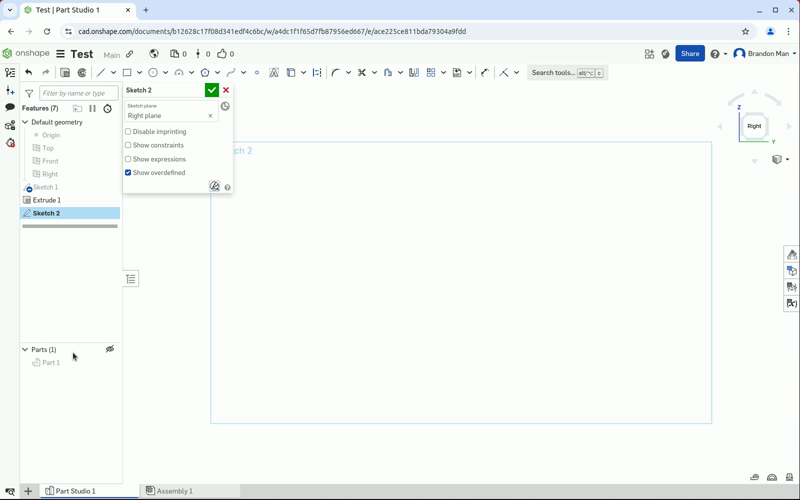
key_down(shift)
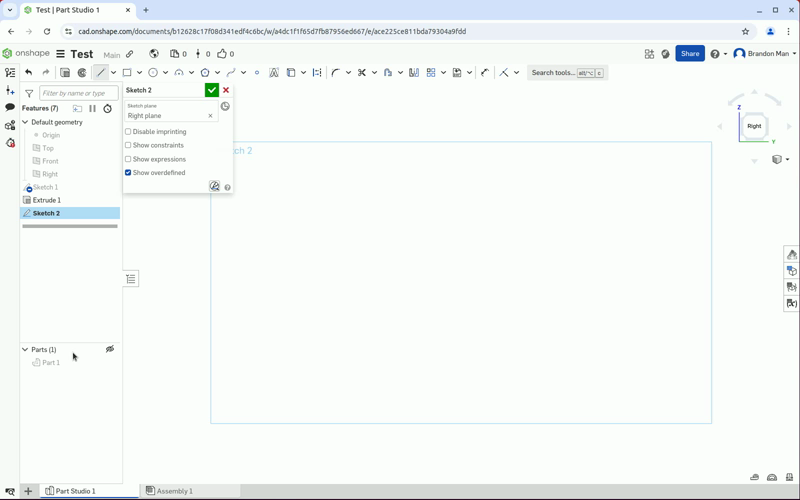
mouse_move(388, 388)
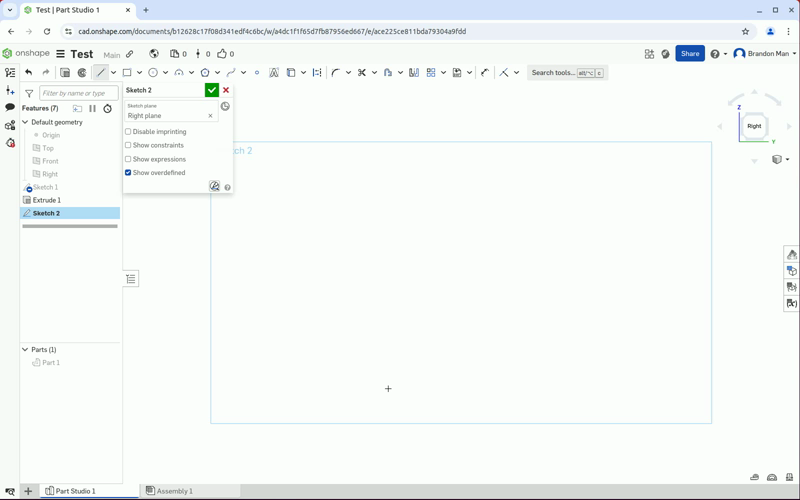
click(388, 388)
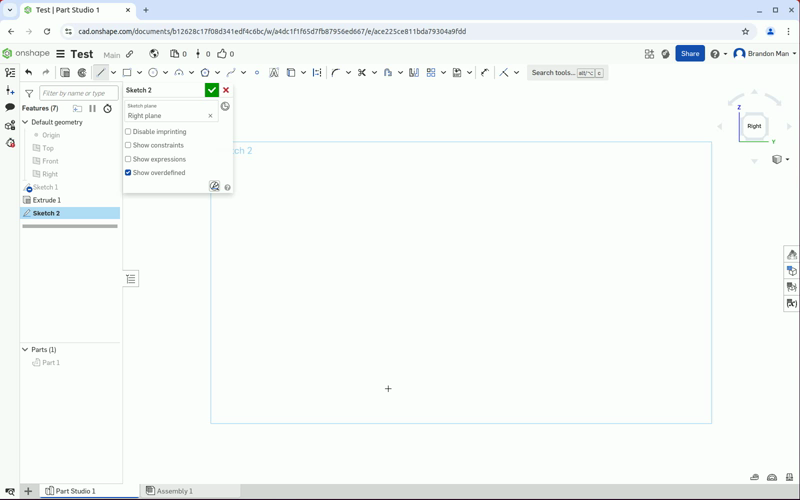
key_up(shift)
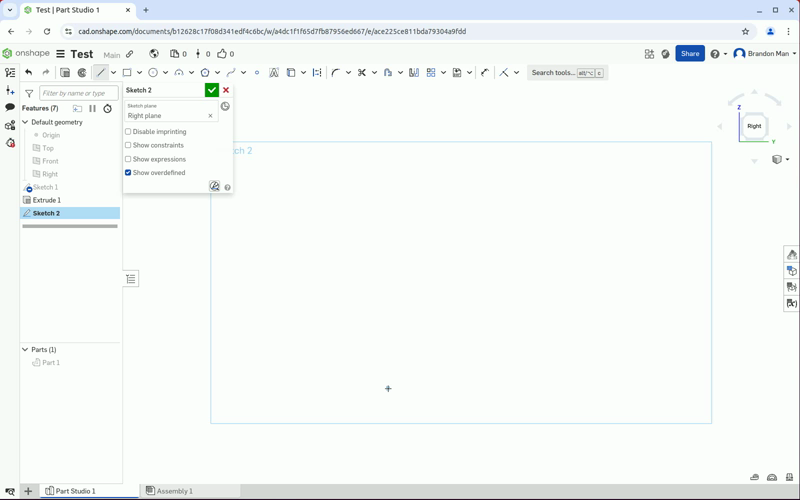
key_down(shift)
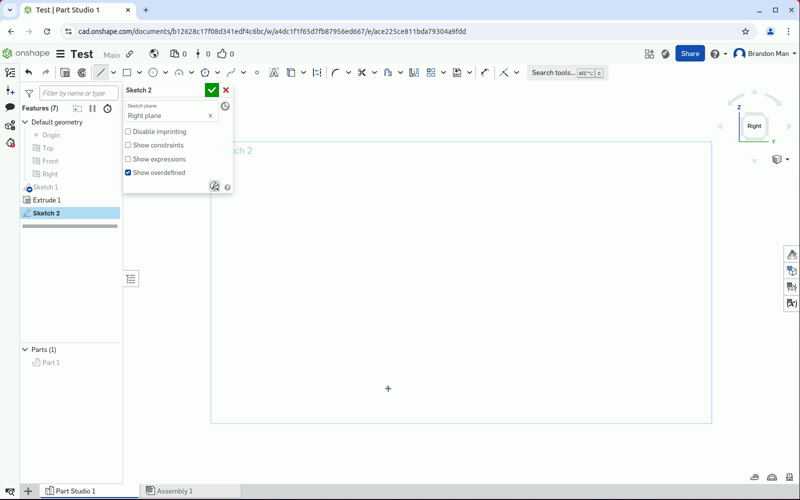
mouse_move(529, 388)
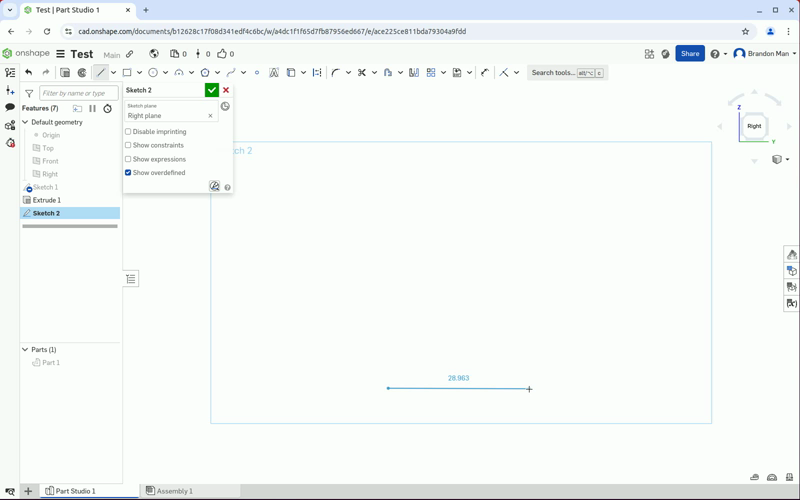
click(529, 388)
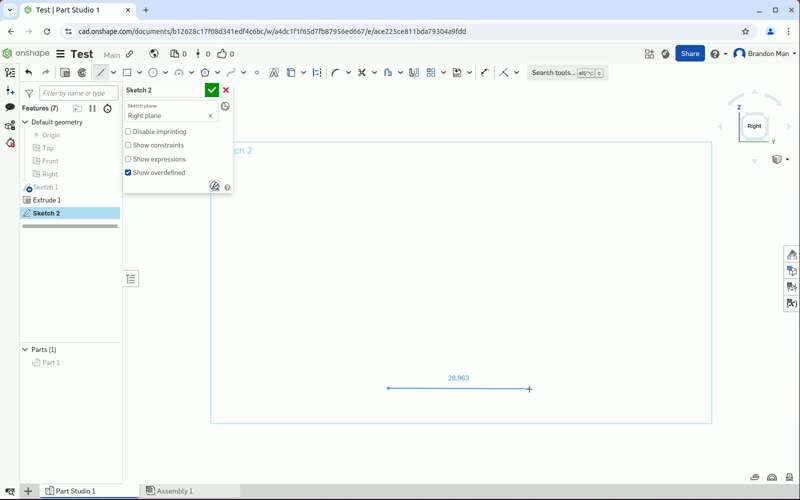
key_up(shift)
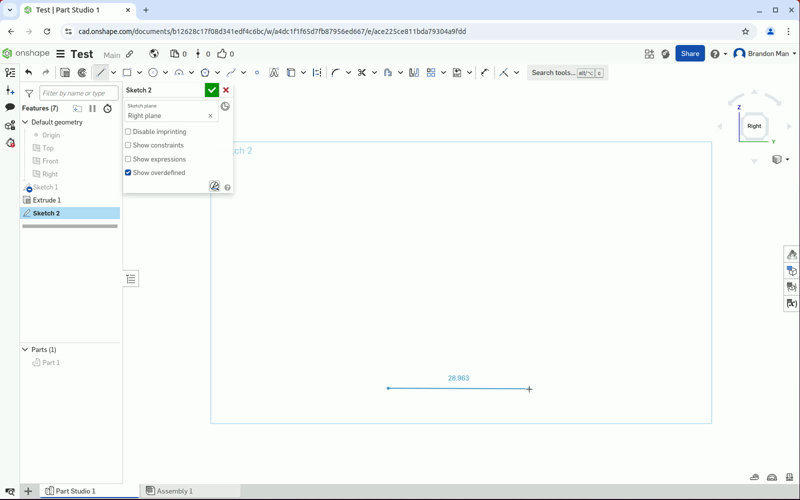
key_down(shift)
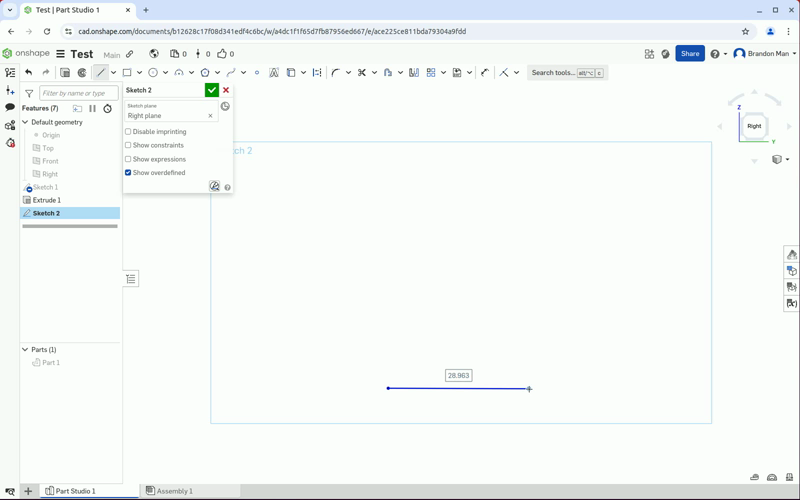
mouse_move(529, 317)
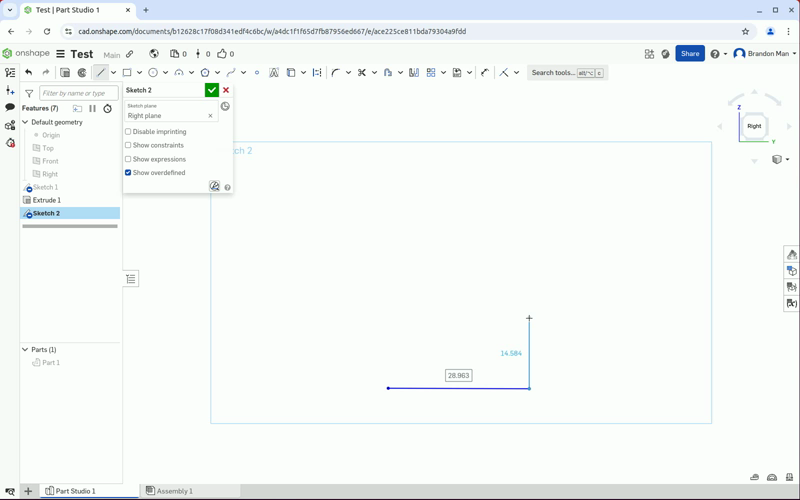
click(529, 317)
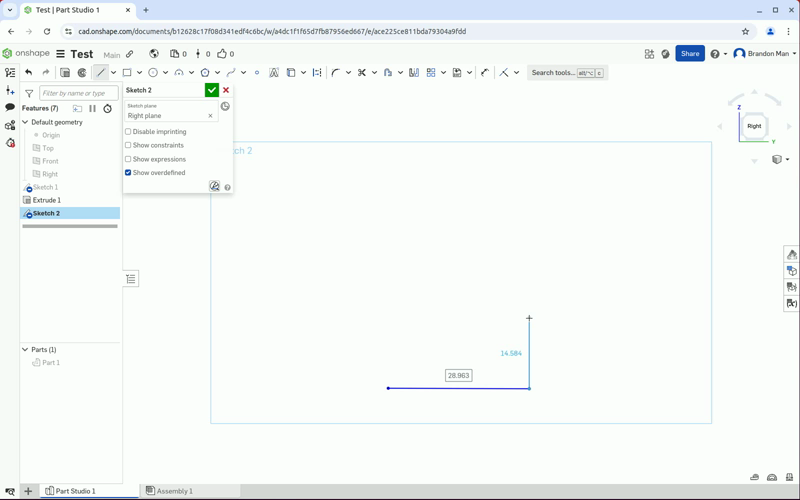
key_up(shift)
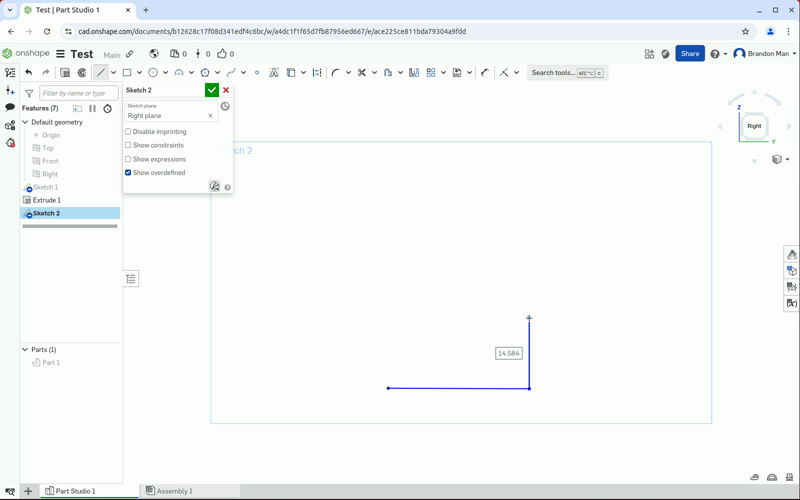
key_down(shift)
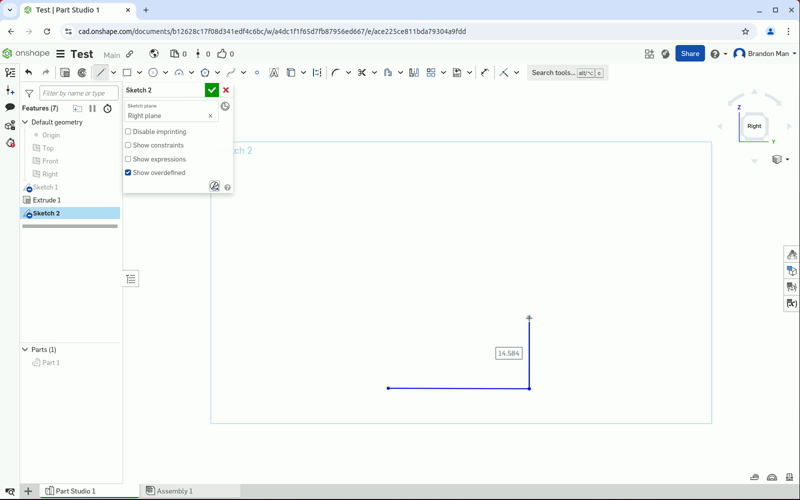
mouse_move(388, 212)
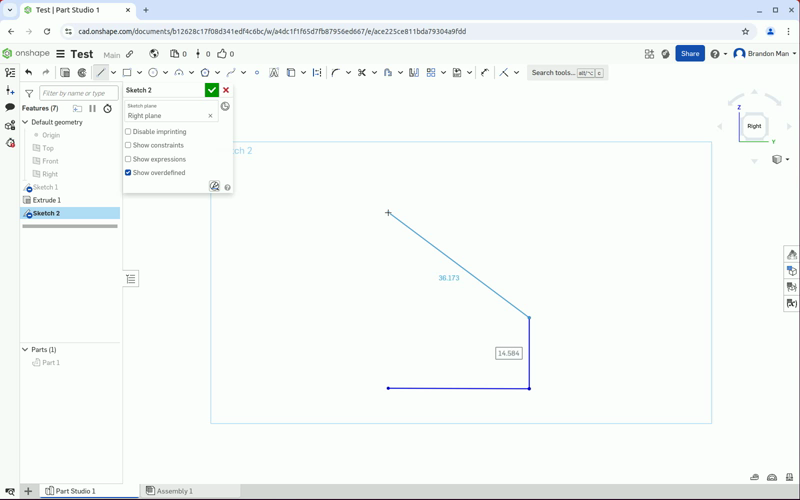
click(388, 212)
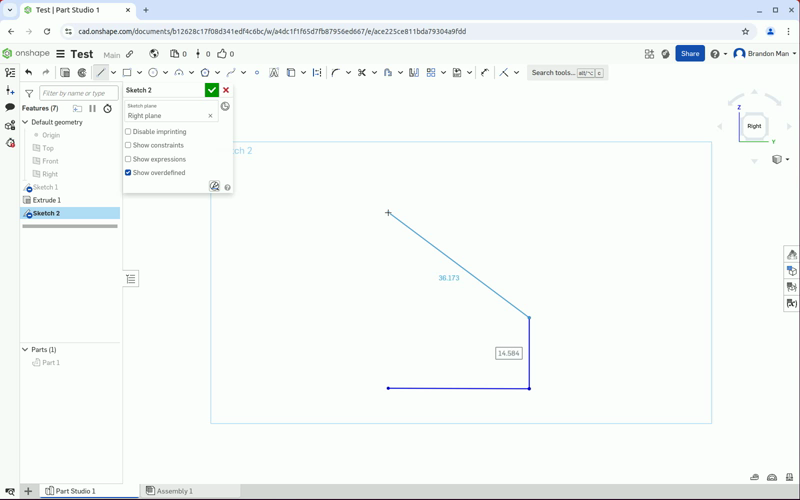
key_up(shift)
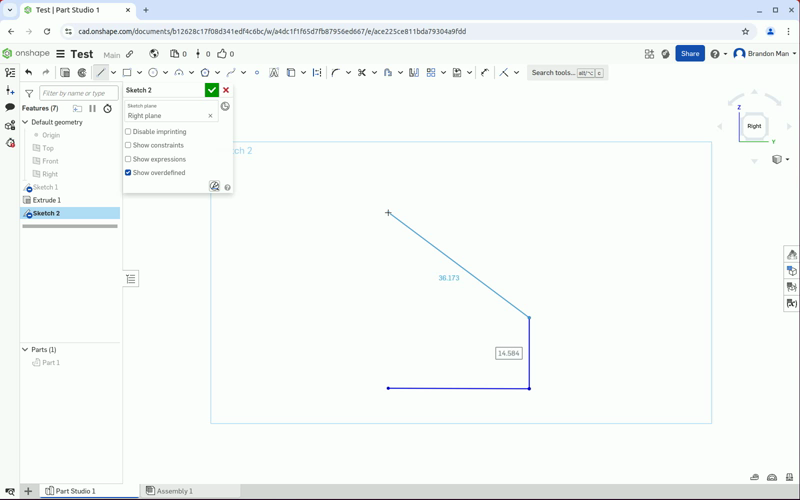
key_down(shift)
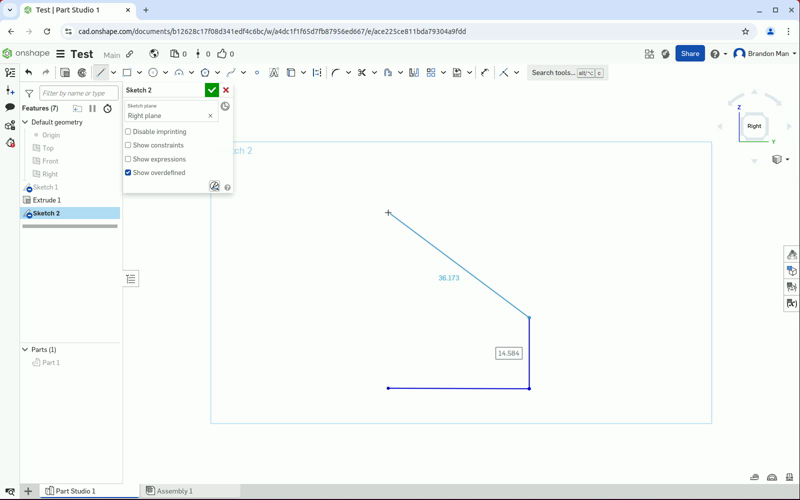
mouse_move(418, 212)
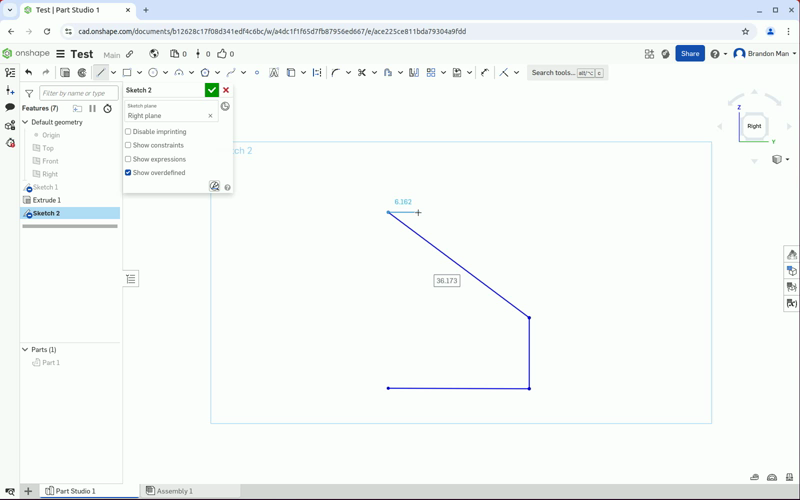
mouse_move(388, 256)
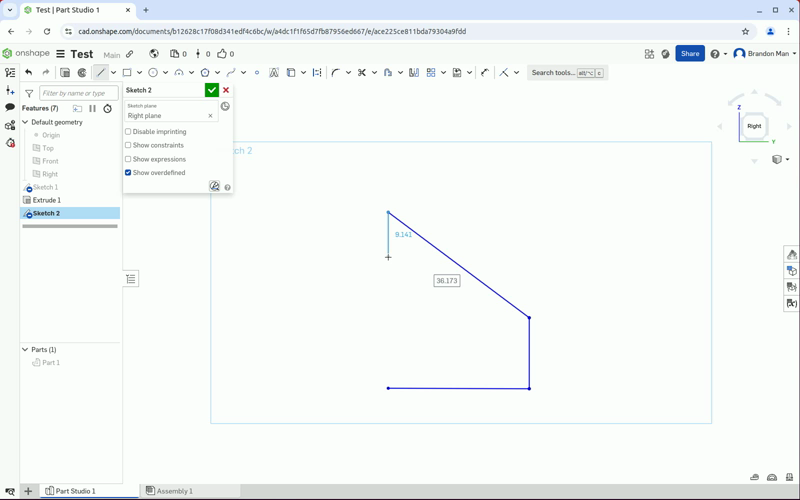
click(388, 256)
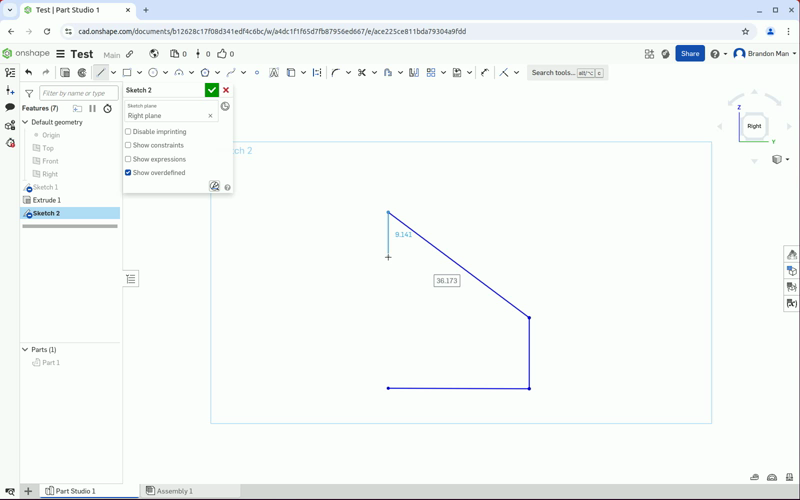
key_up(shift)
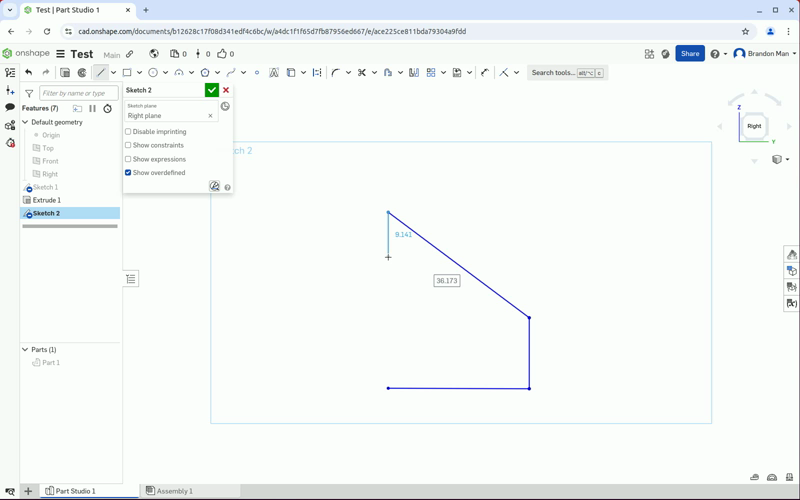
key_down(shift)
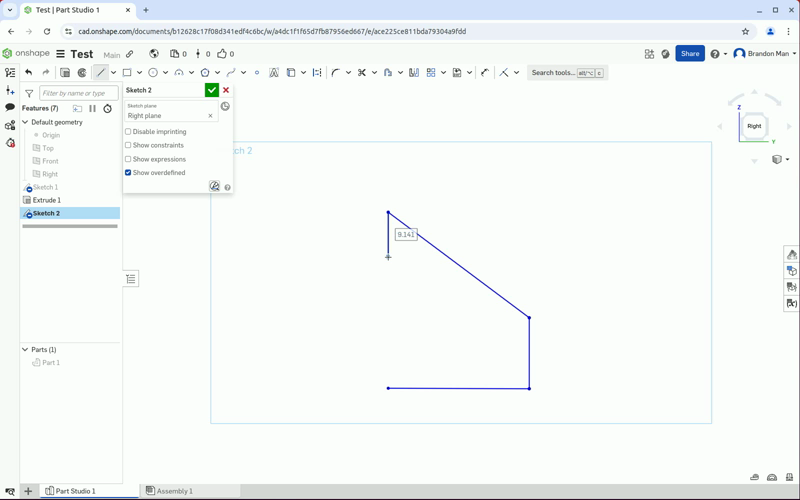
mouse_move(388, 343)
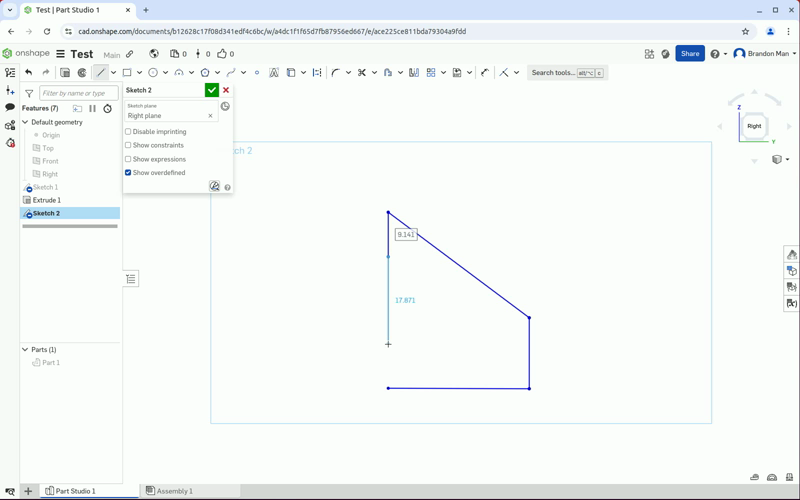
click(388, 343)
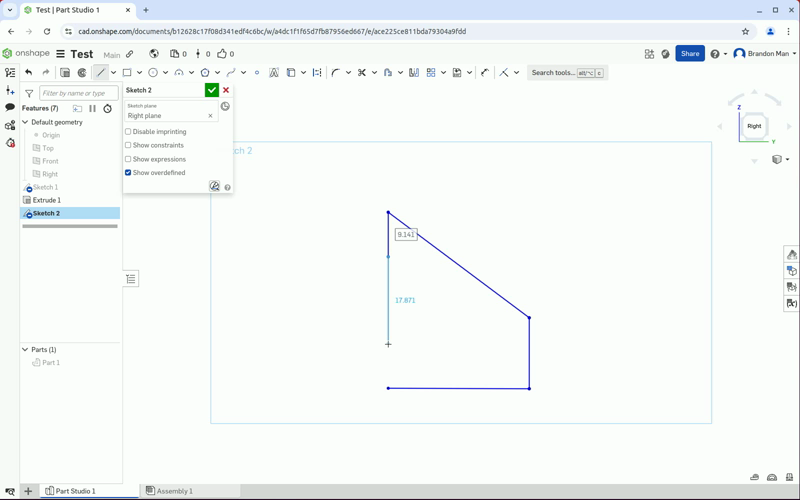
key_up(shift)
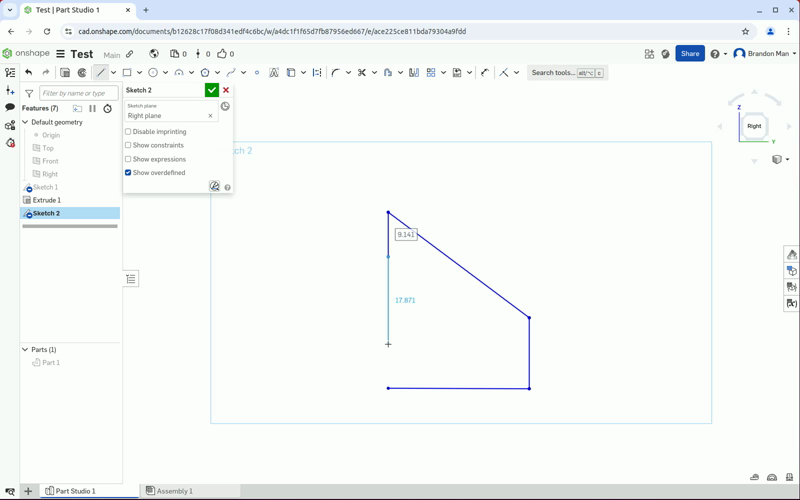
mouse_move(418, 343)
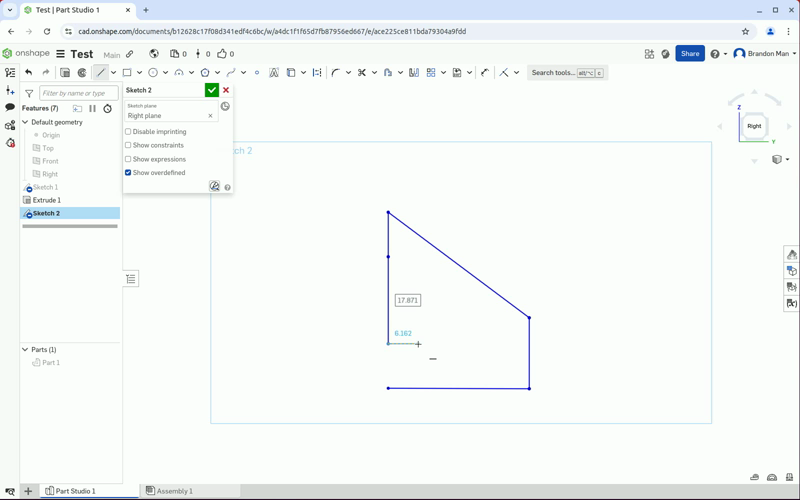
key_down(shift)
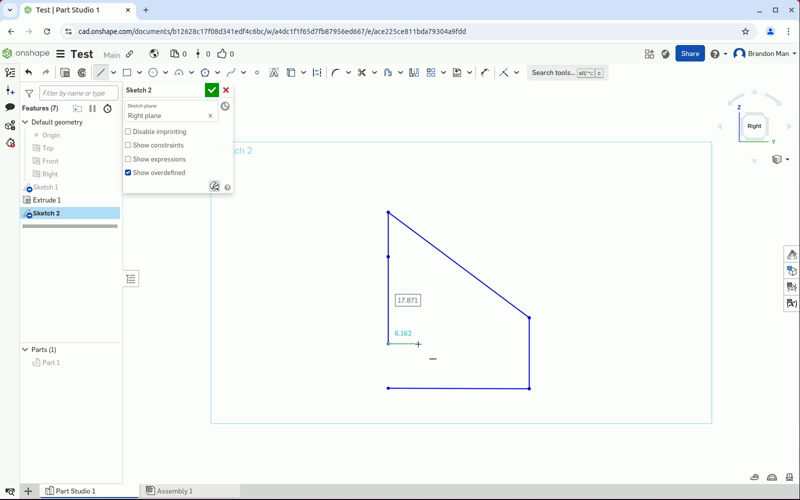
mouse_move(388, 388)
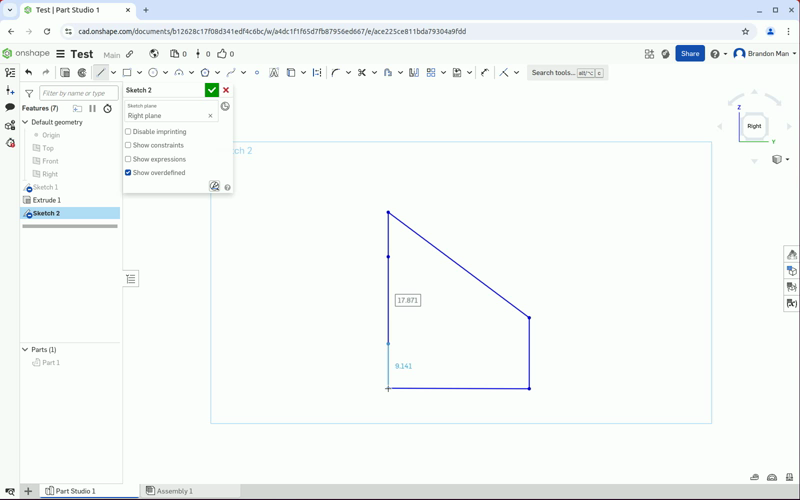
key_up(shift)
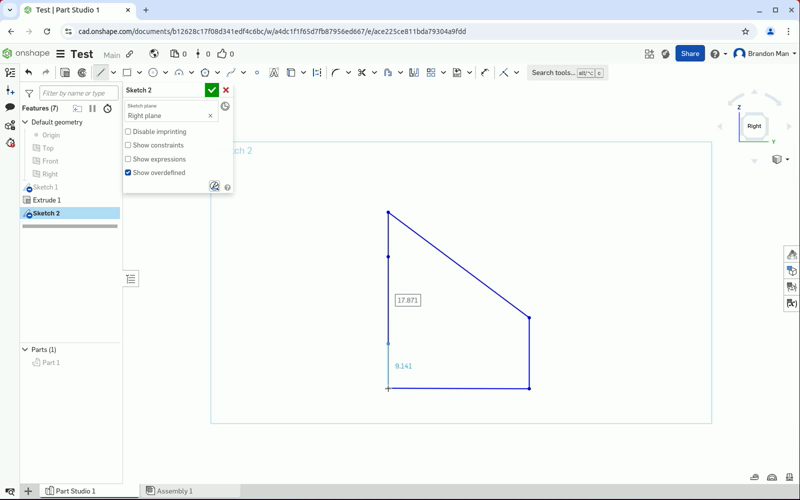
click(388, 388)
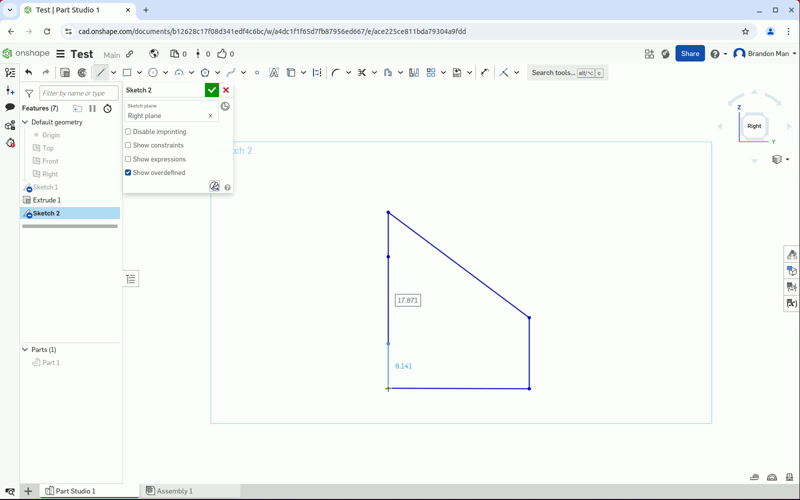
key(esc)
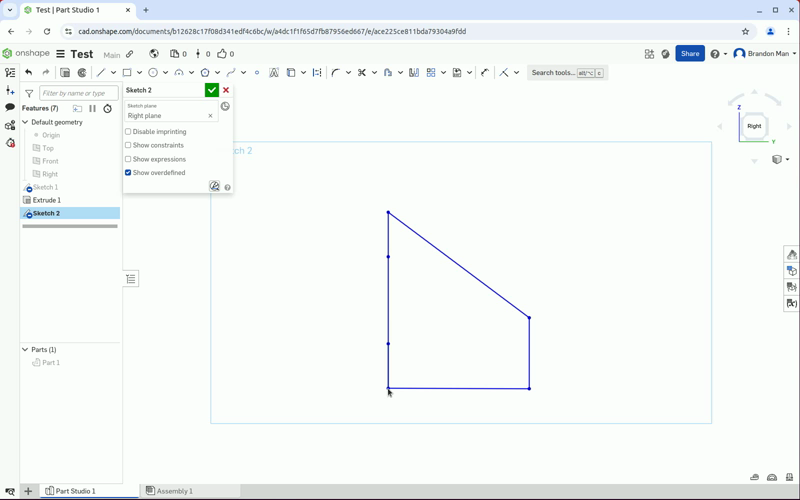
key(c)
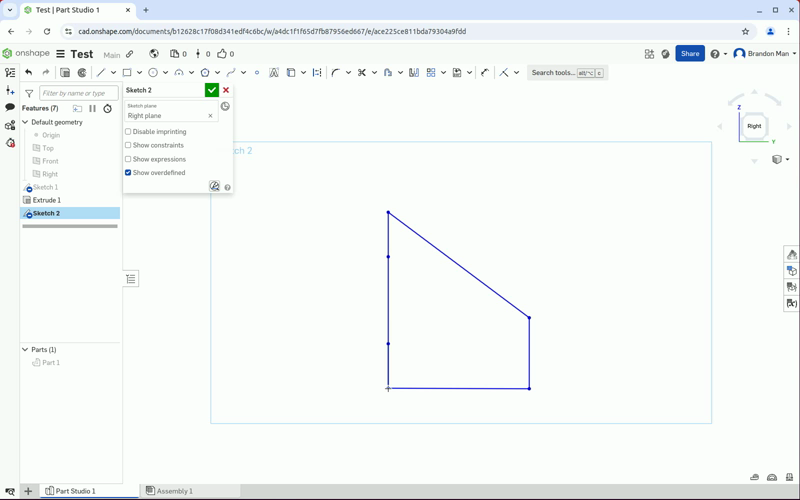
key_down(shift)
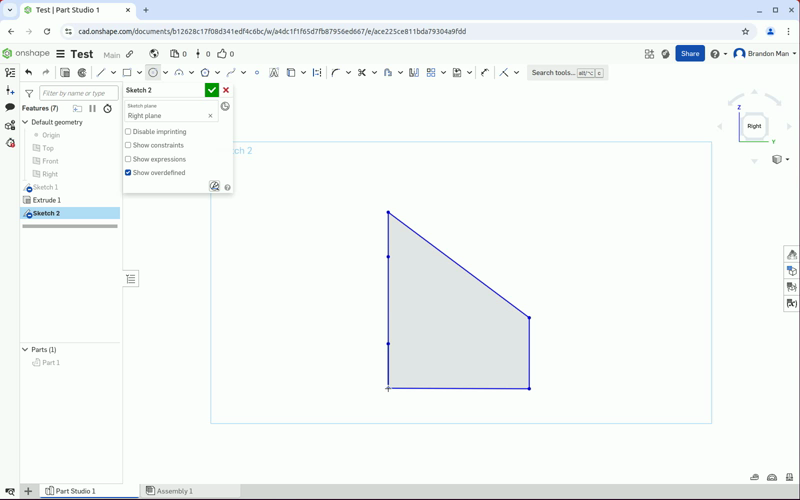
mouse_move(458, 353)
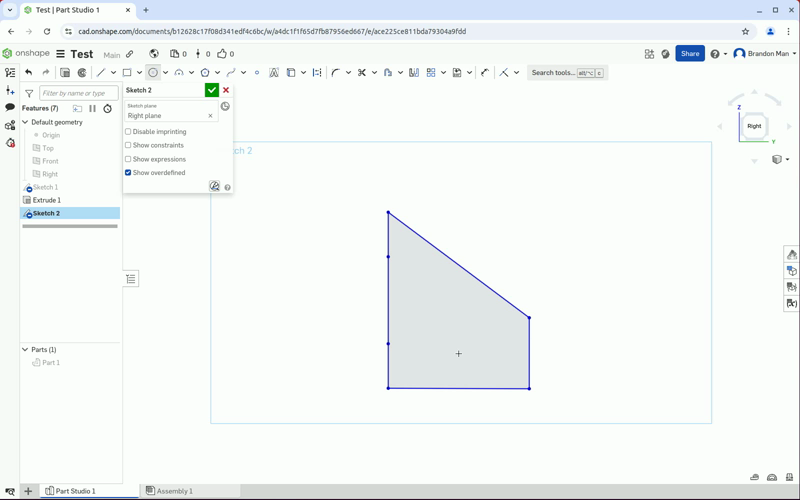
click(458, 353)
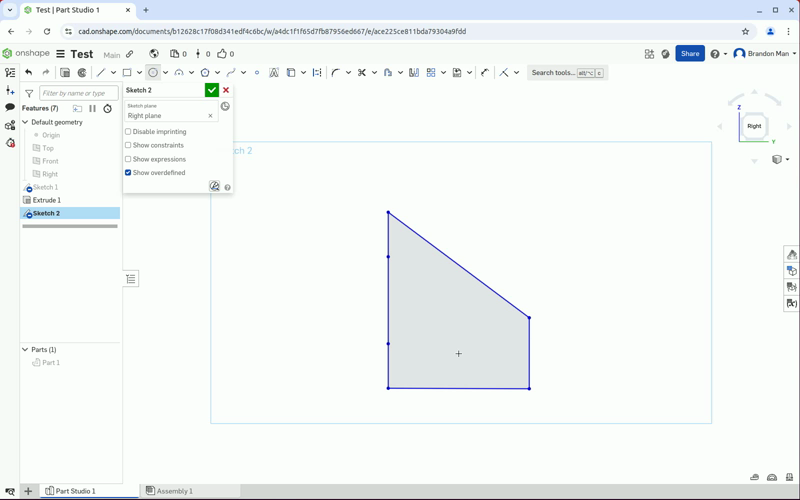
key_up(shift)
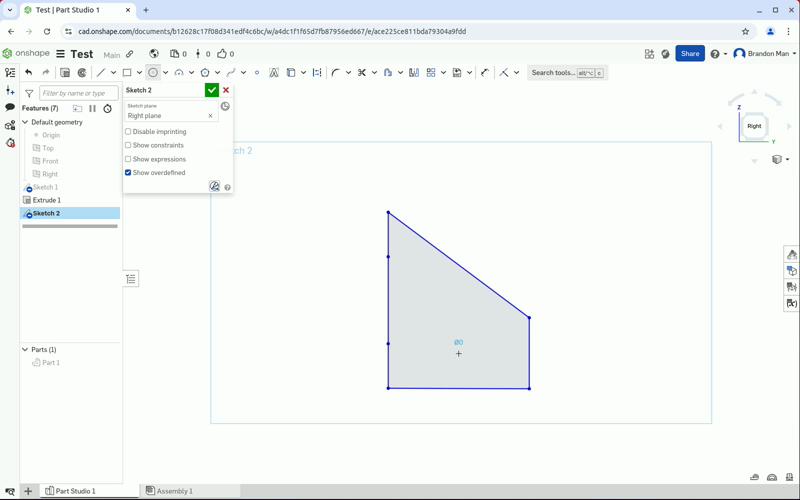
mouse_move(467, 353)
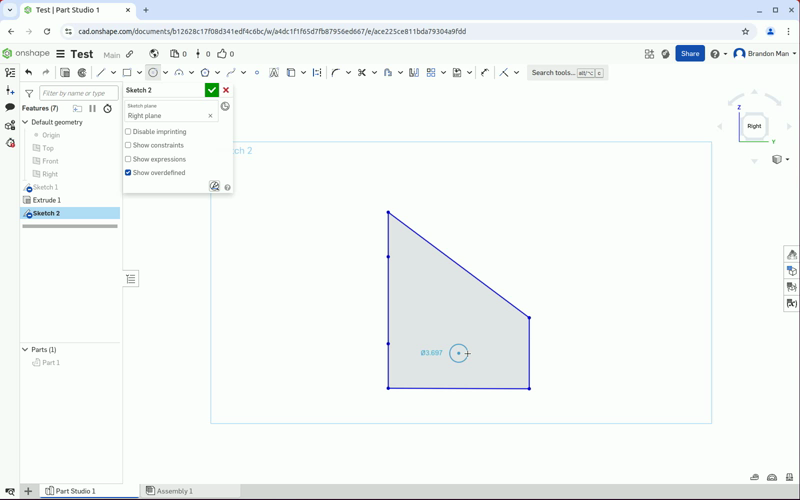
click(467, 353)
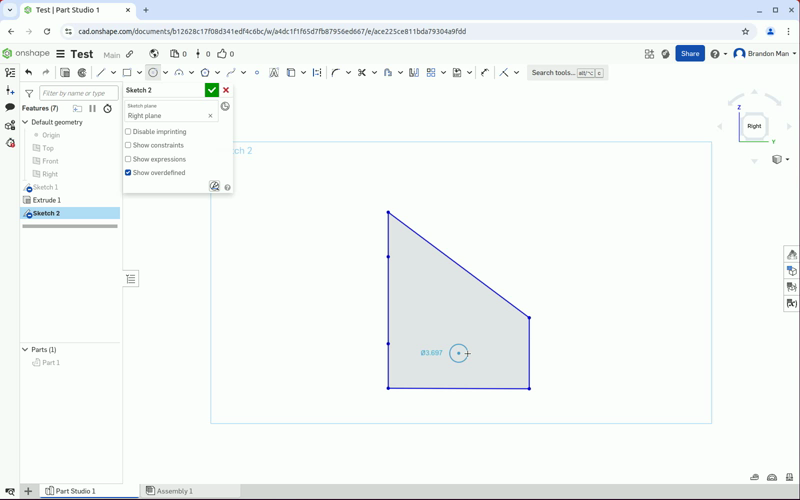
key(esc)
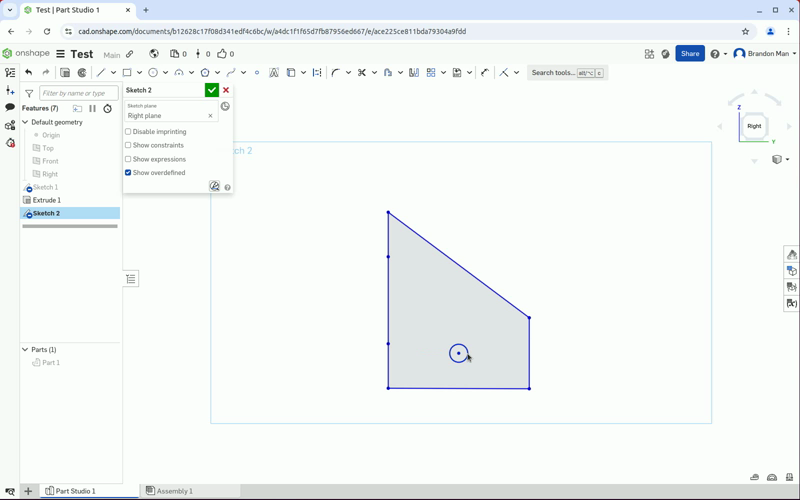
mouse_move(428, 301)
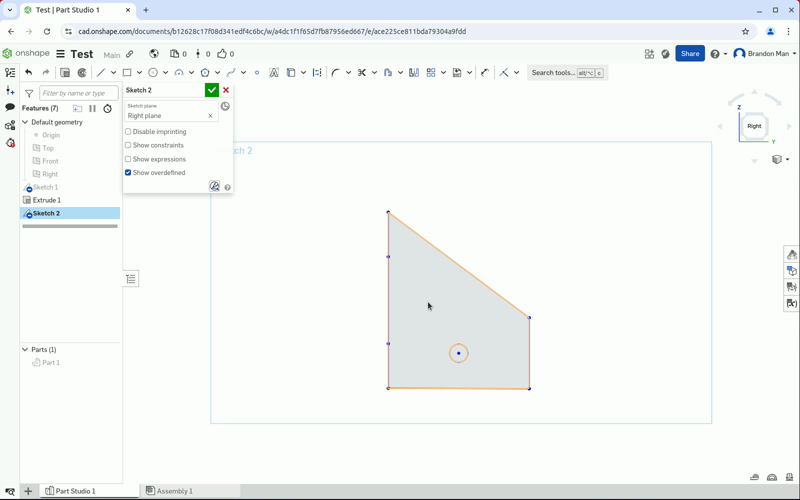
click(428, 301)
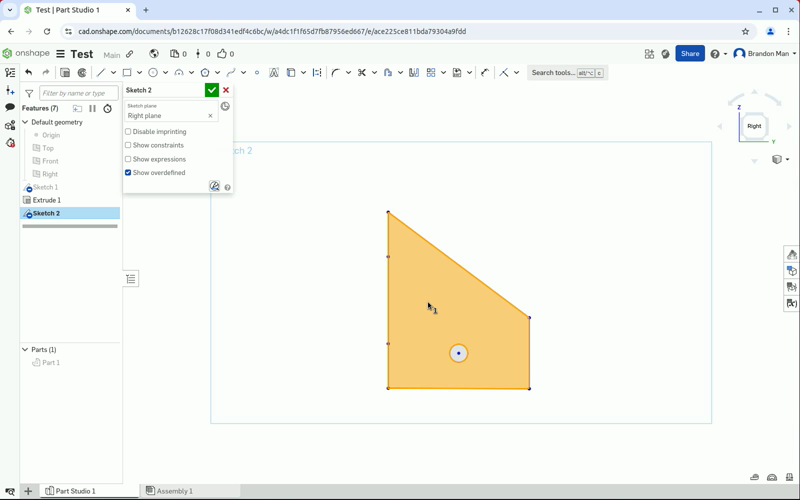
mouse_move(73, 352)
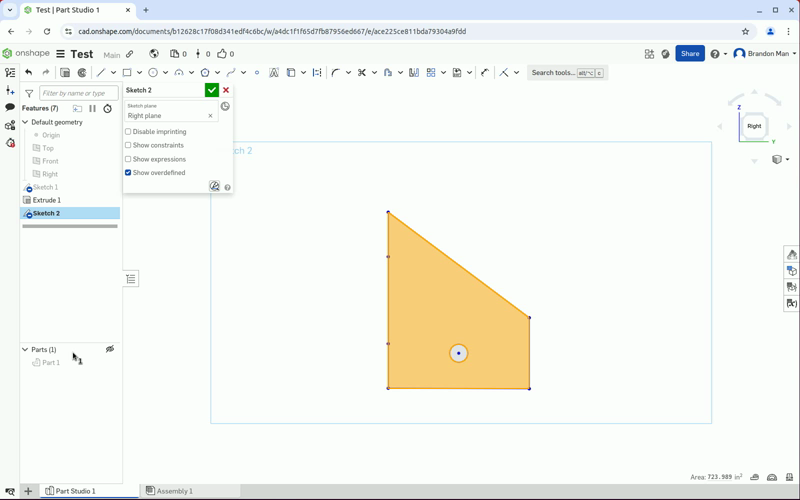
key(shift+y)
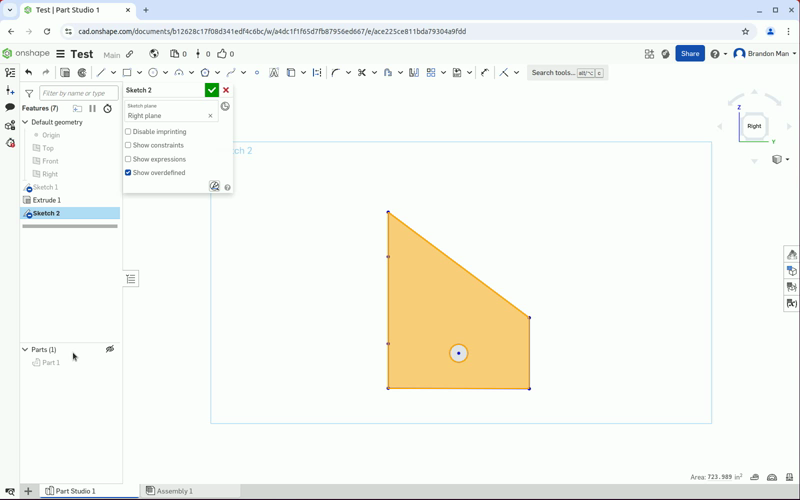
key(shift+e)
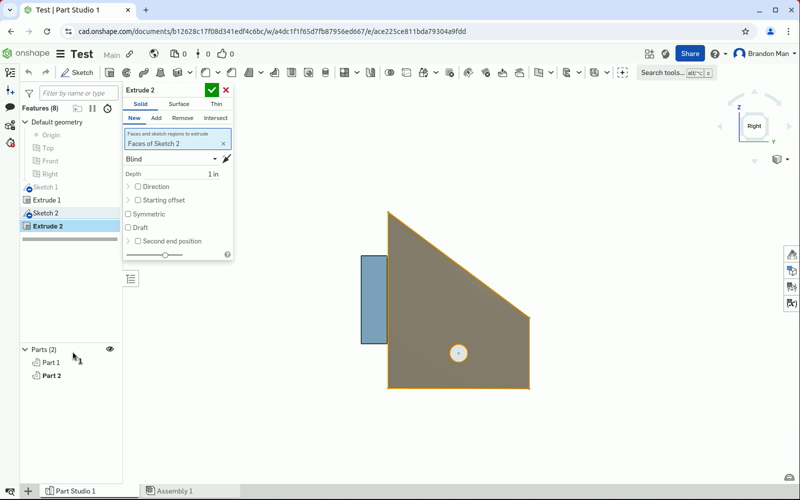
mouse_move(143, 106)
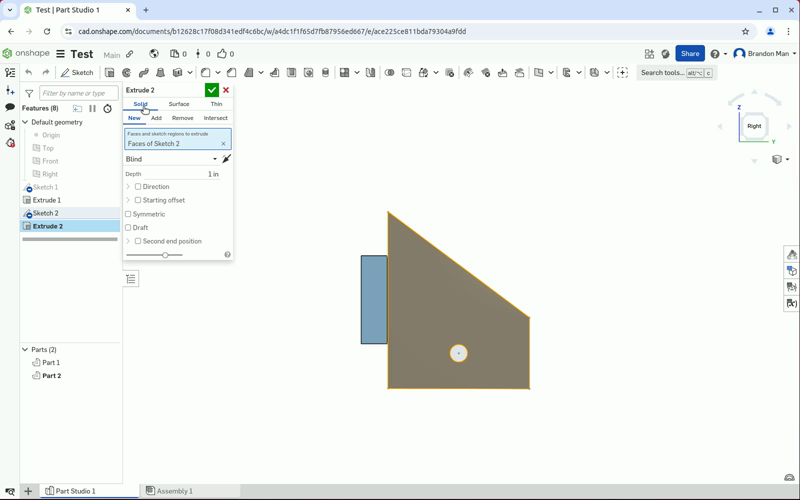
click(143, 106)
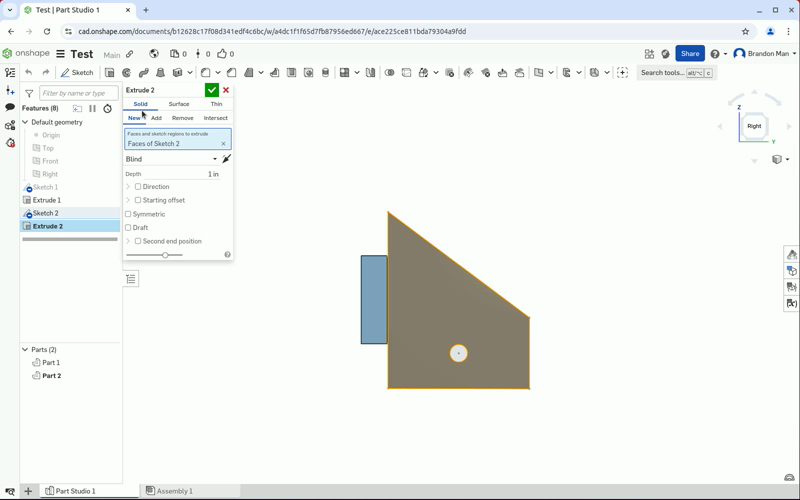
mouse_move(137, 120)
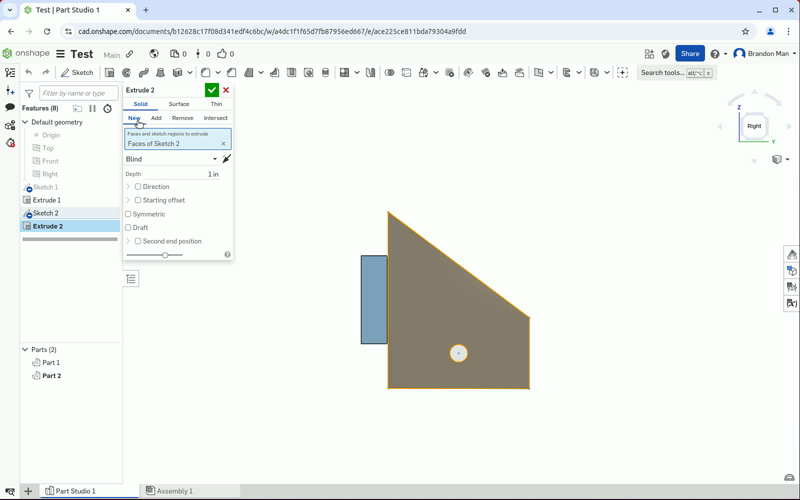
click(137, 120)
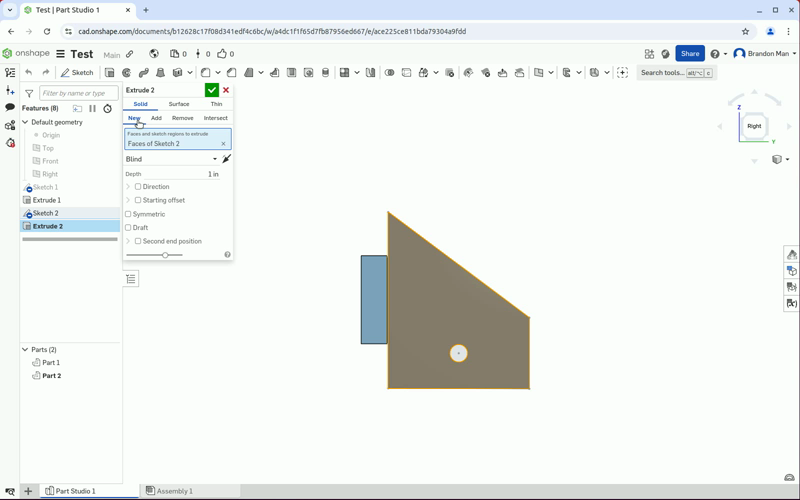
key(tab, 4)
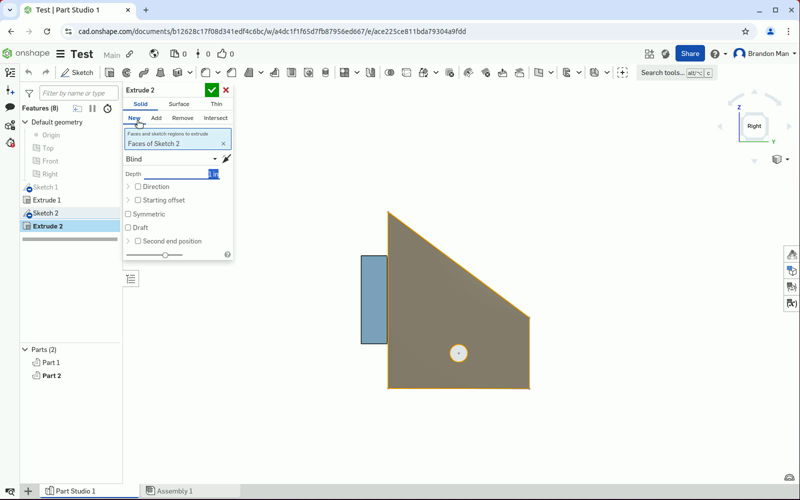
text(5.536)
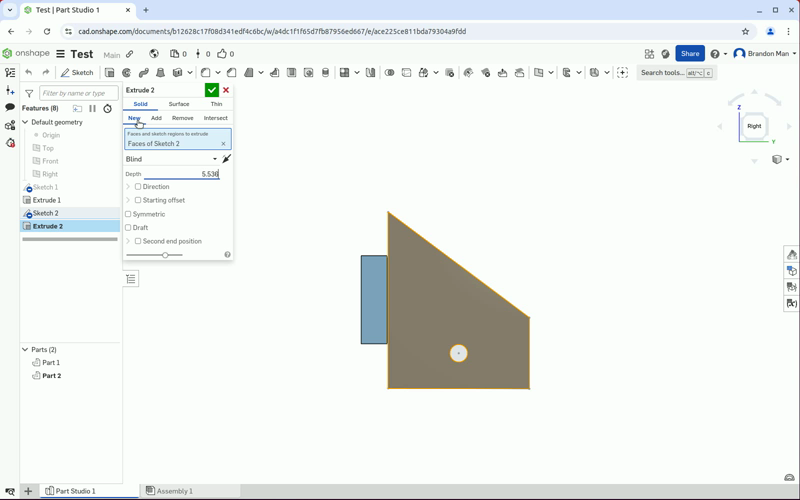
key(enter)
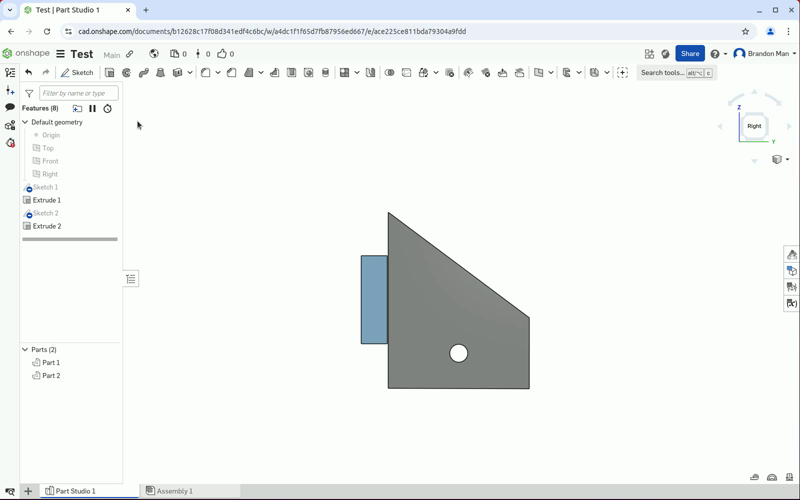
key(shift+h)
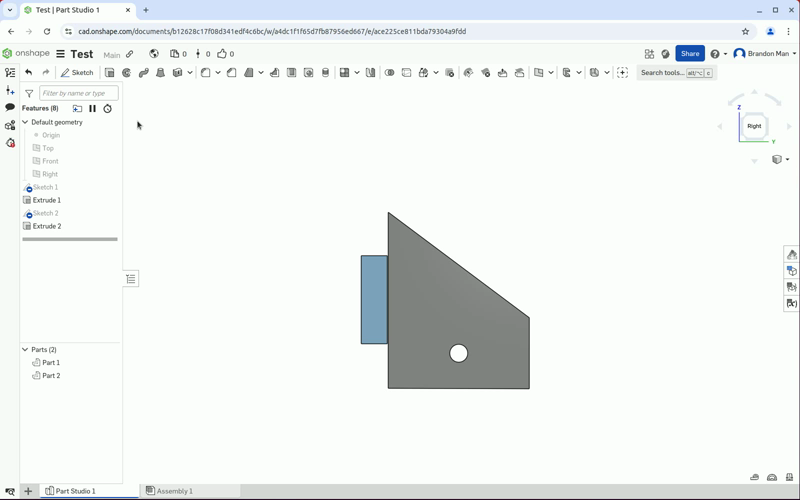
key(shift+h)
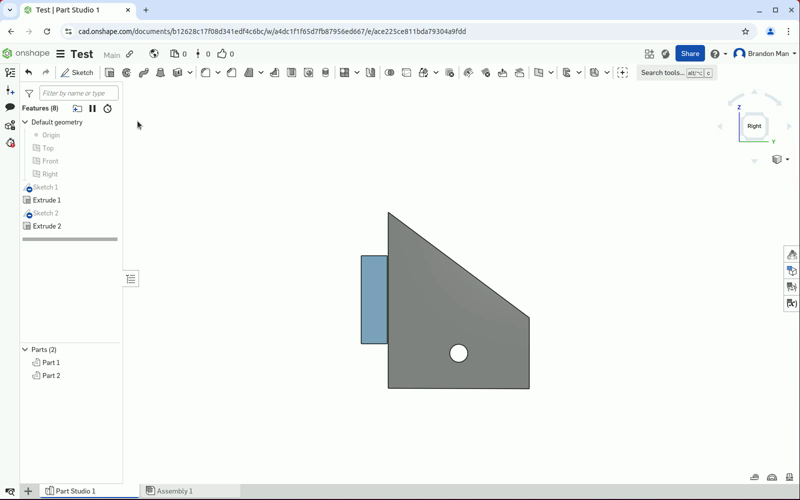
mouse_move(73, 189)
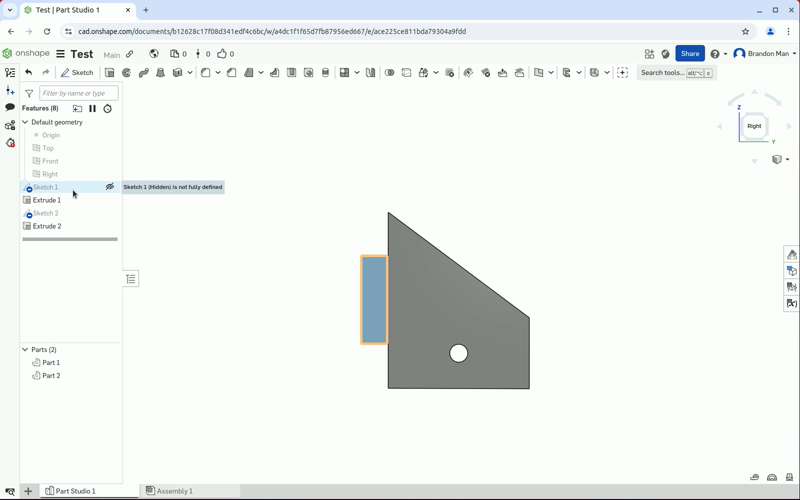
click(73, 189)
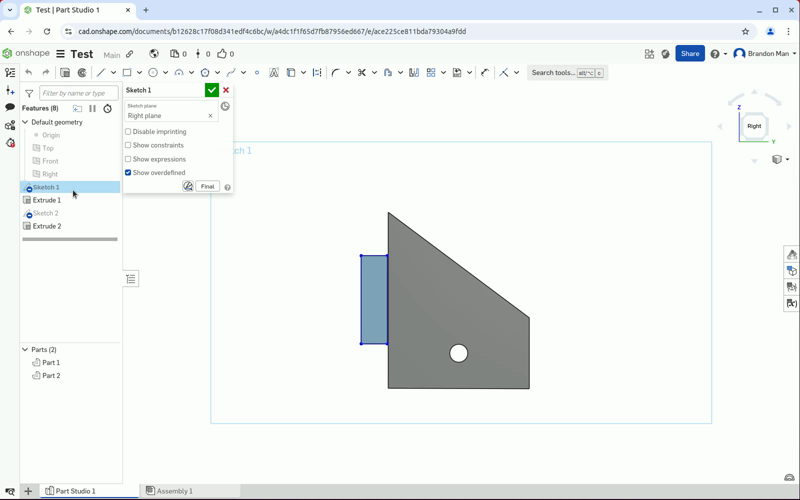
mouse_move(229, 92)
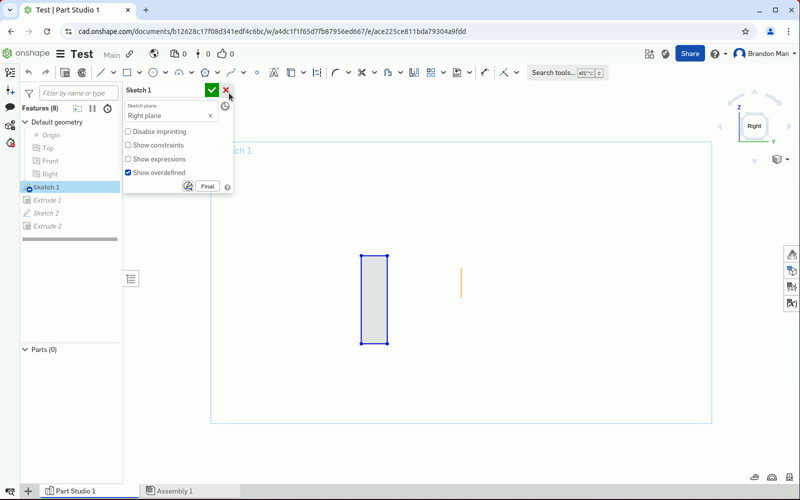
click(229, 92)
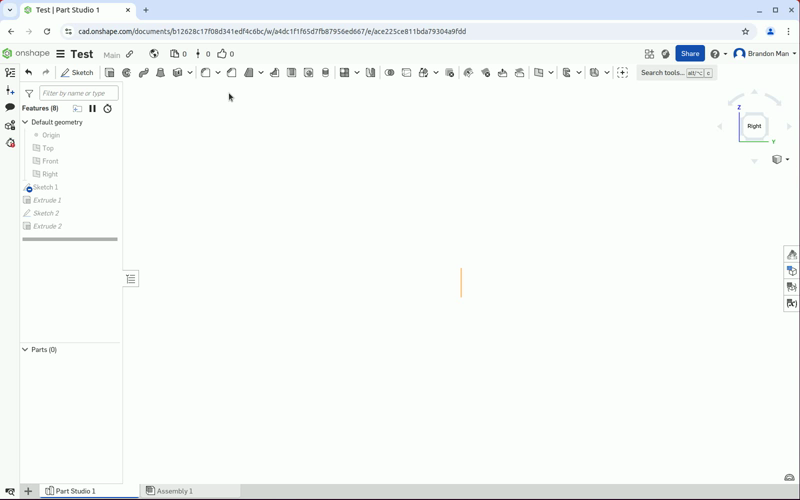
mouse_move(73, 352)
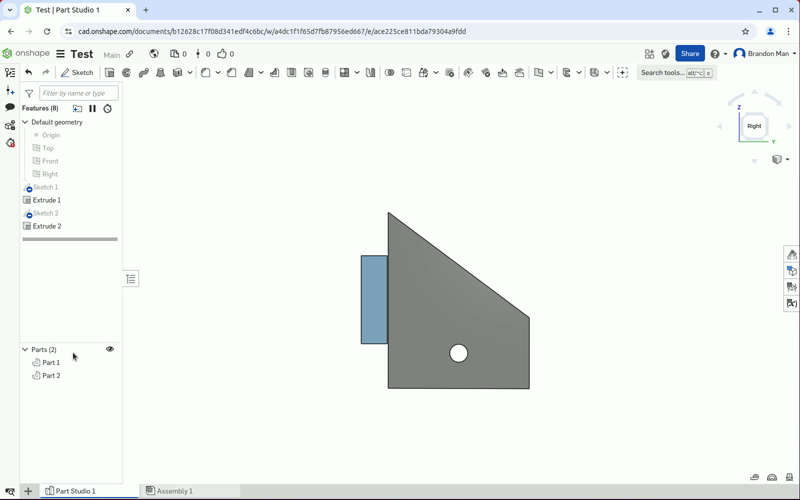
key(y)
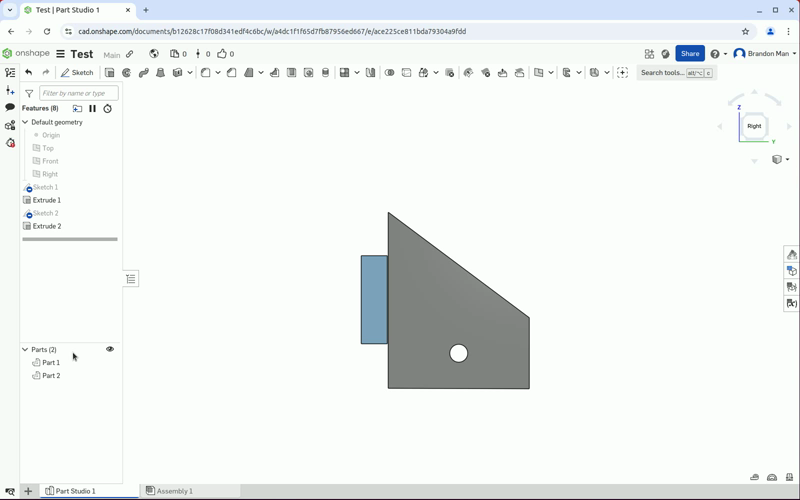
key(shift+p)
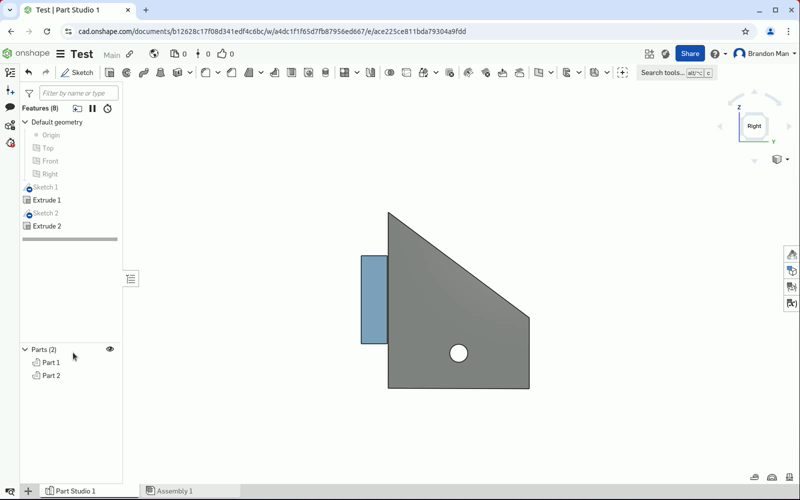
key(space)
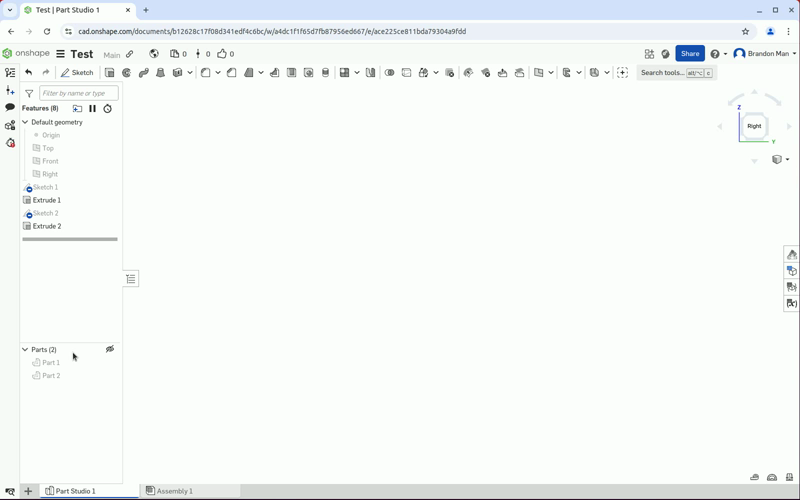
key_down(shift)
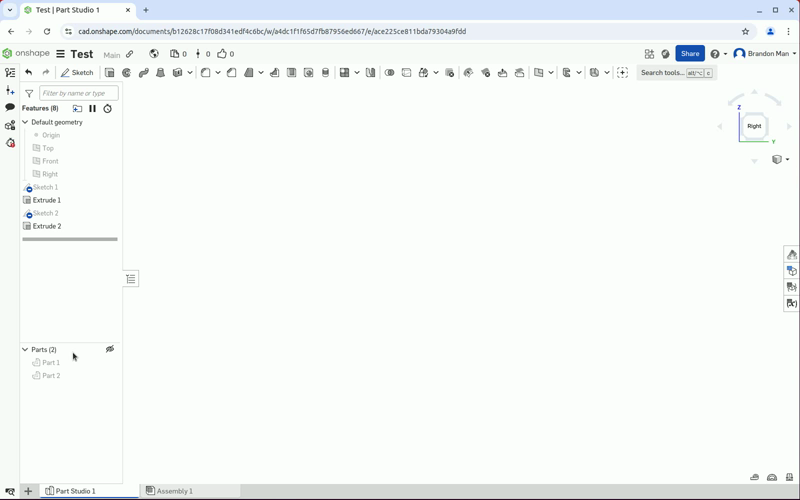
key(right)
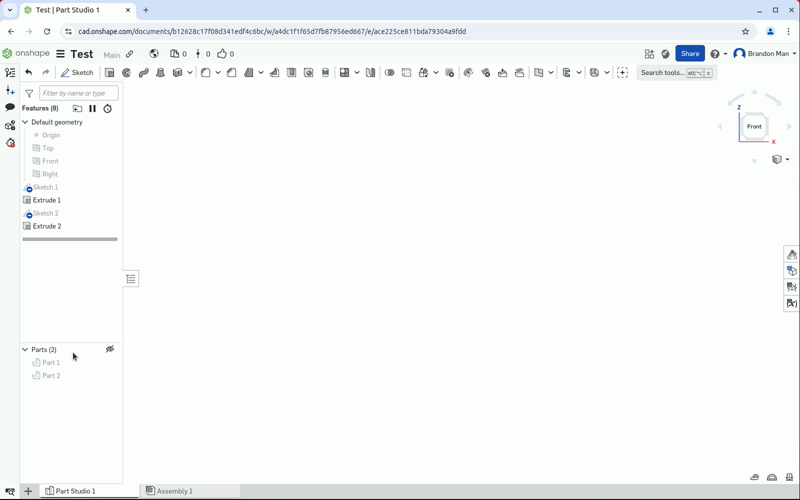
key_up(shift)
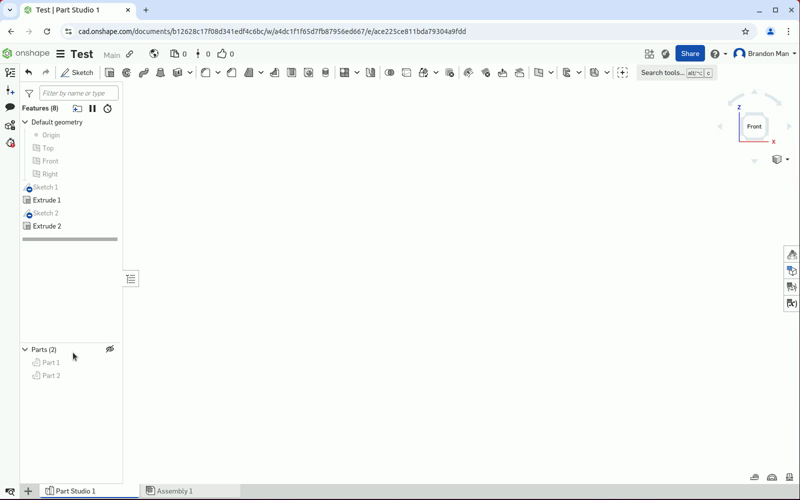
mouse_move(73, 352)
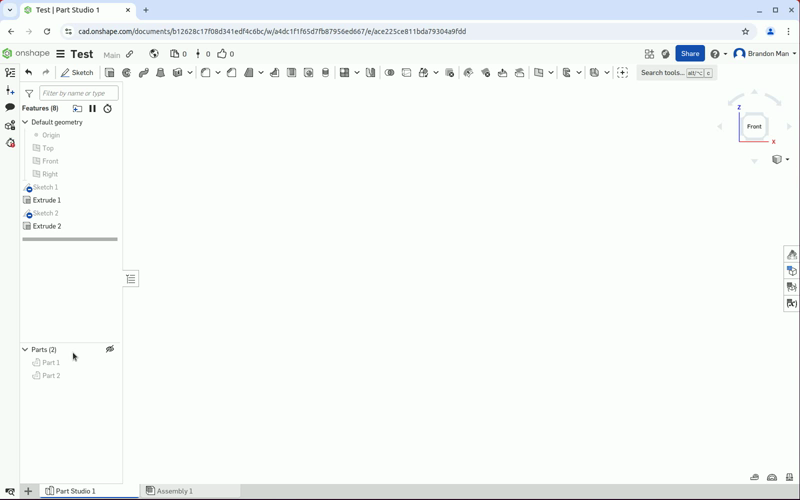
key(shift+y)
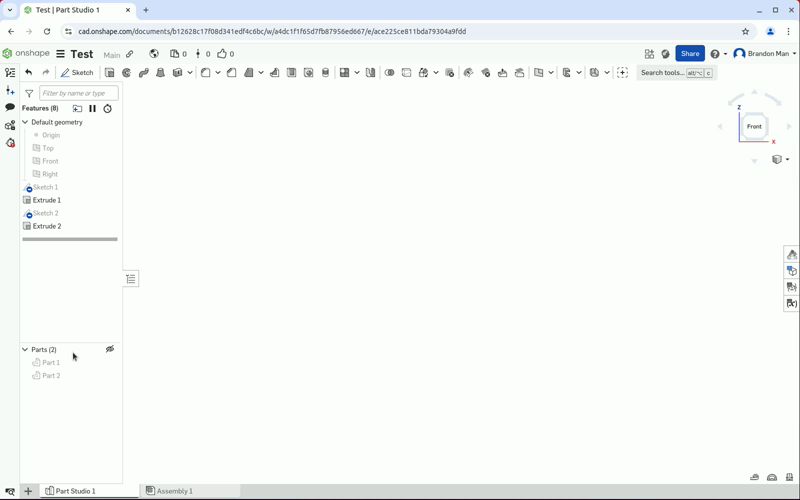
key(shift+s)
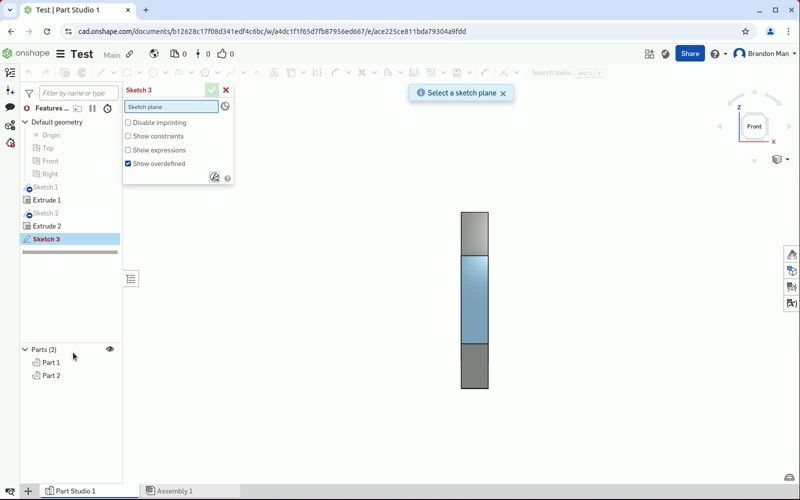
mouse_move(73, 163)
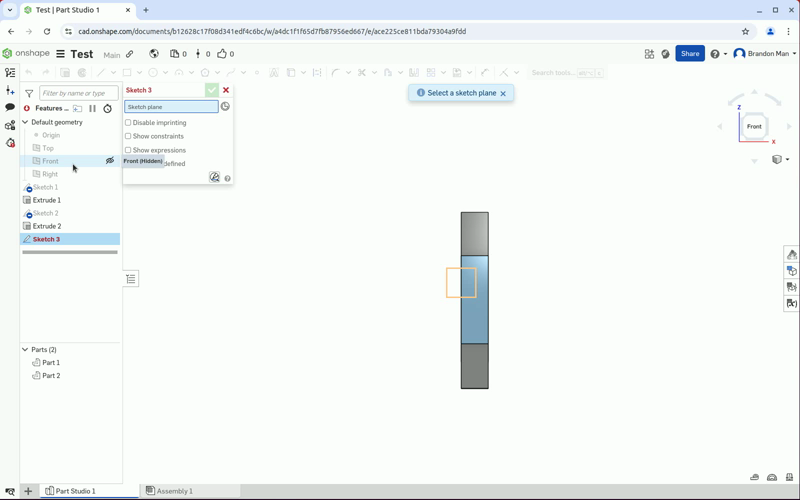
click(73, 163)
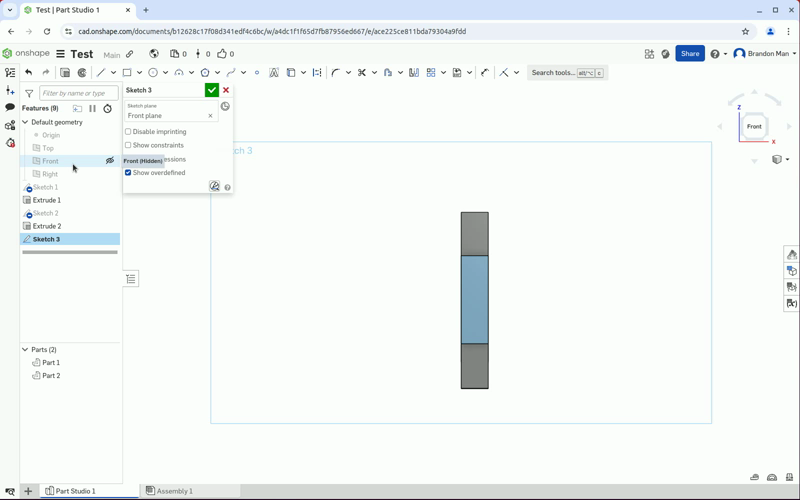
mouse_move(73, 352)
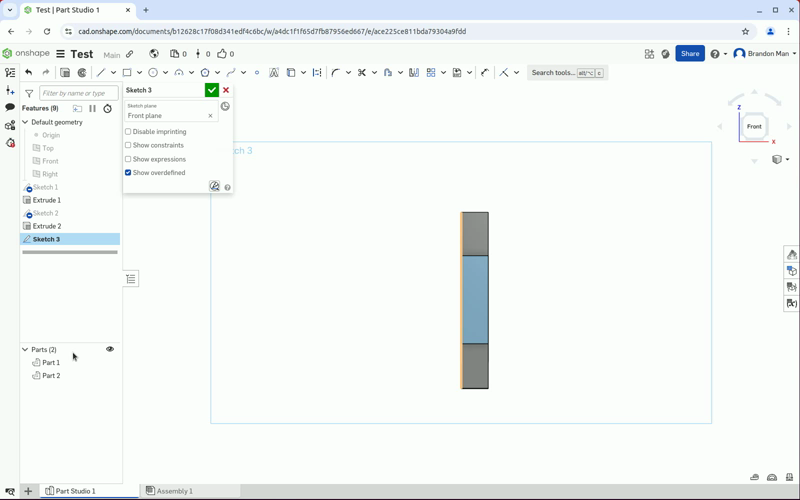
key(y)
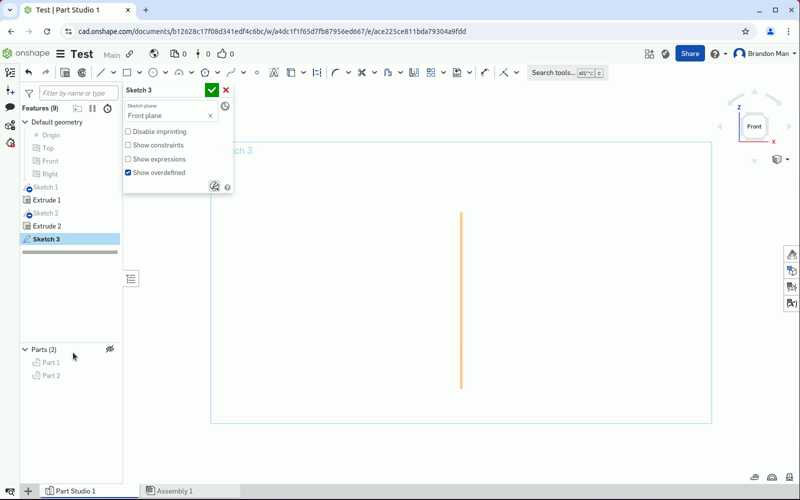
key(l)
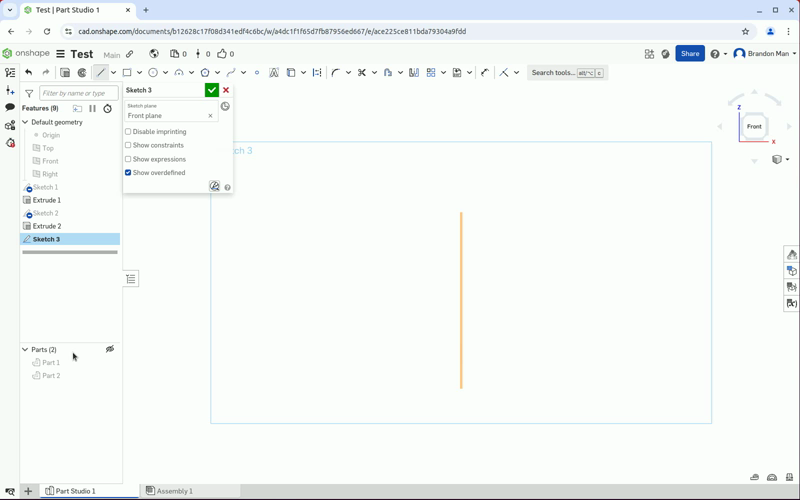
key_down(shift)
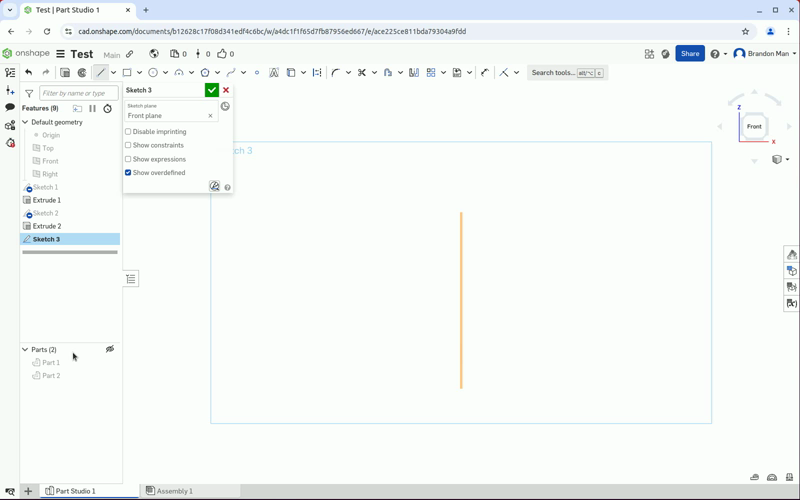
mouse_move(348, 332)
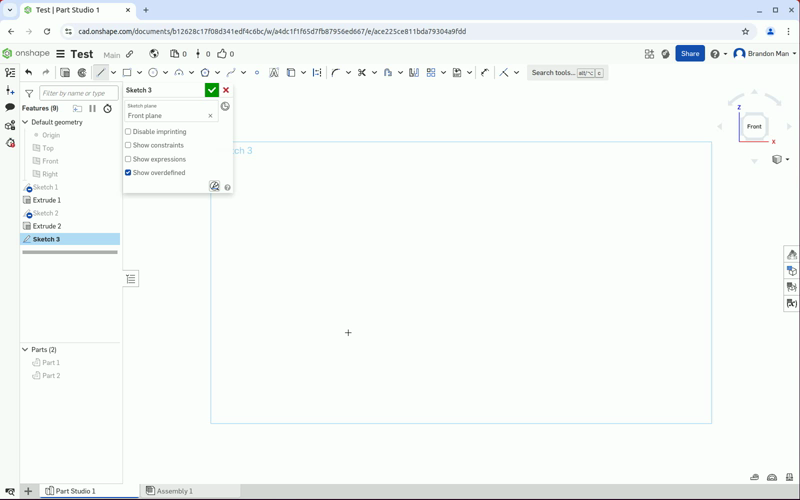
click(348, 332)
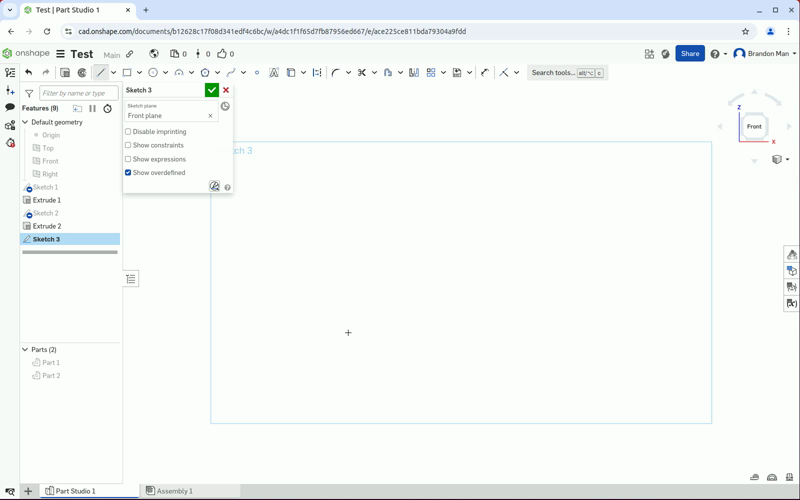
key_up(shift)
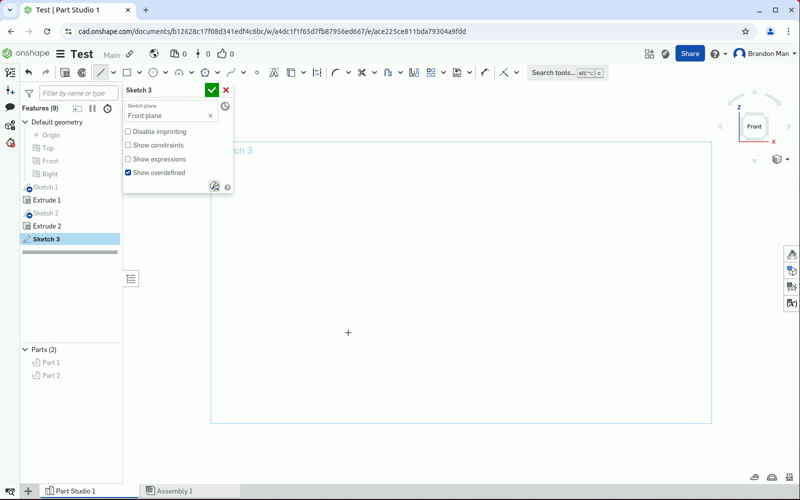
key_down(shift)
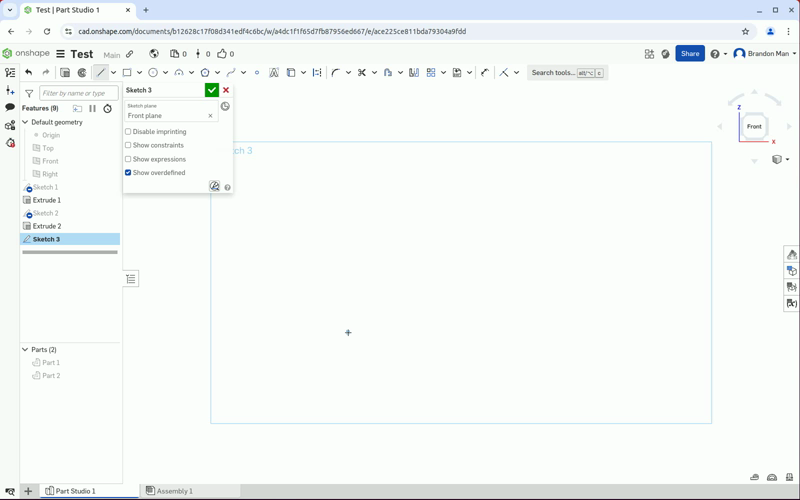
mouse_move(414, 332)
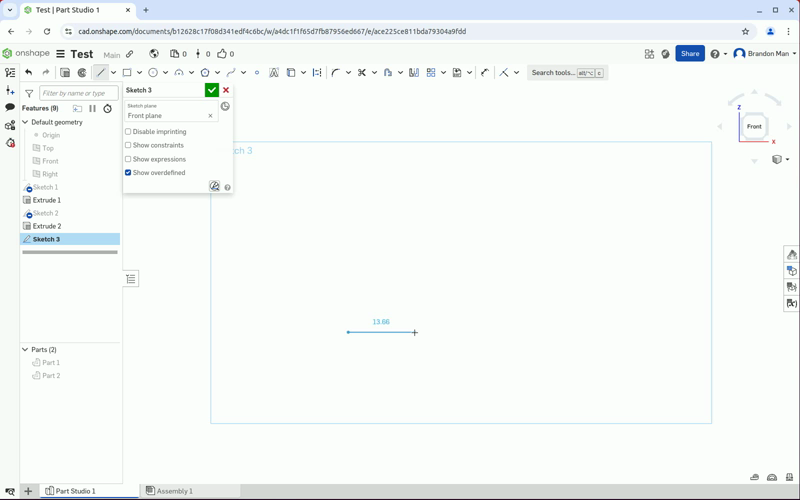
click(414, 332)
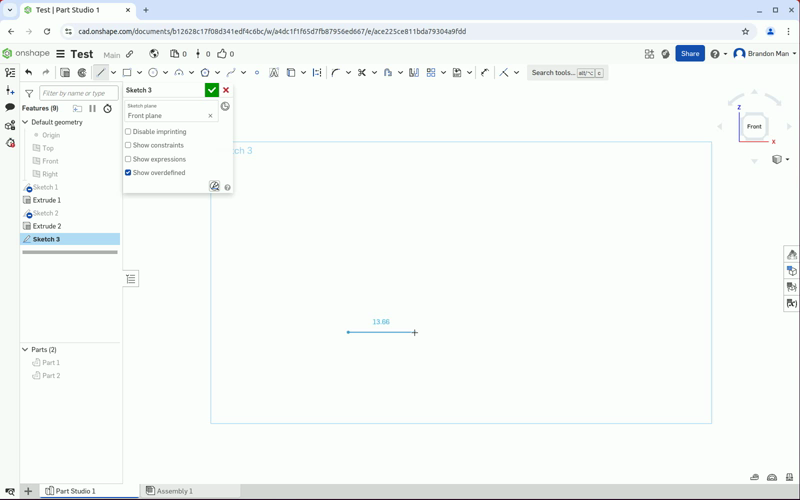
key_up(shift)
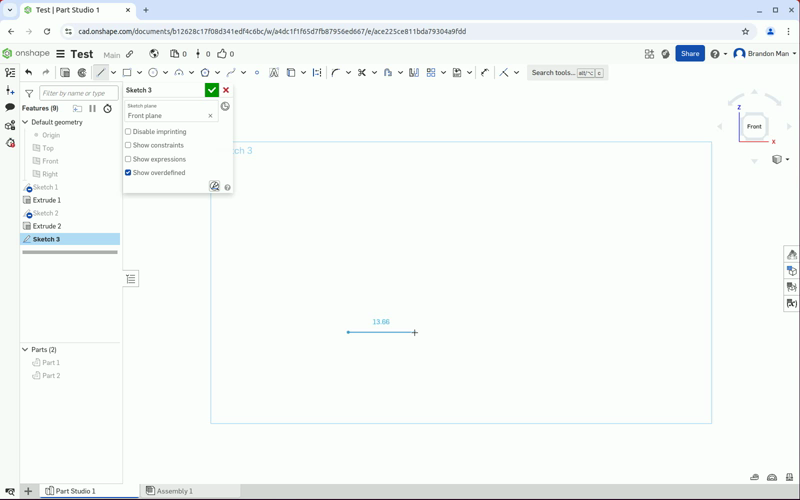
key_down(shift)
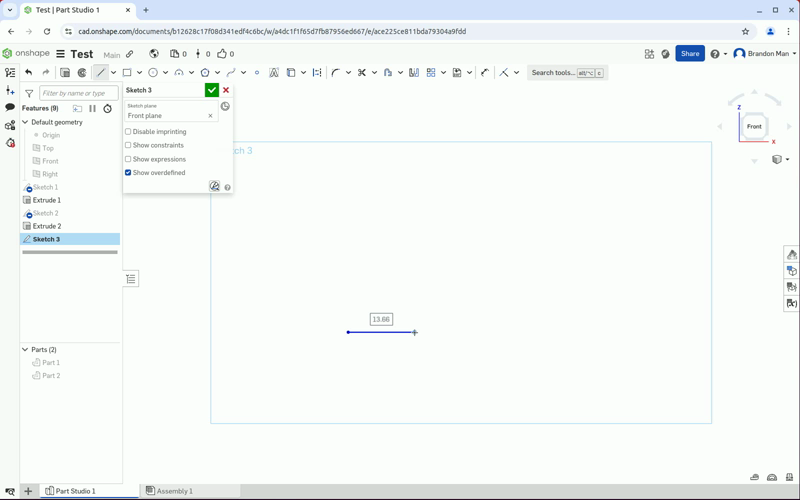
mouse_move(414, 219)
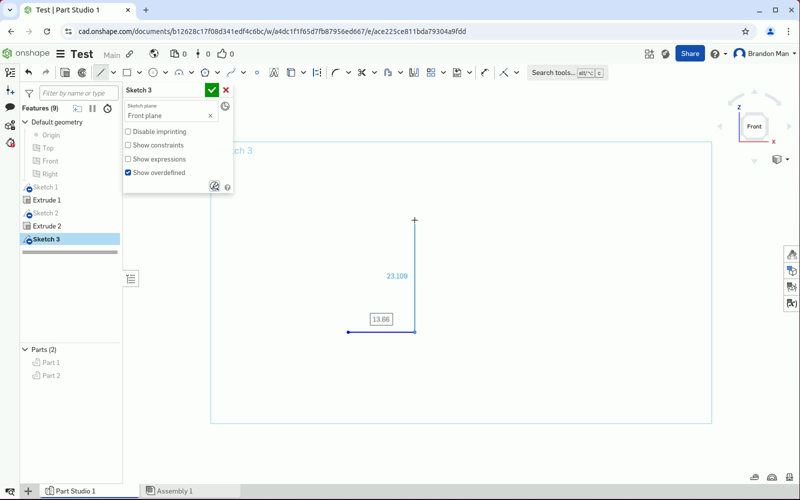
click(414, 219)
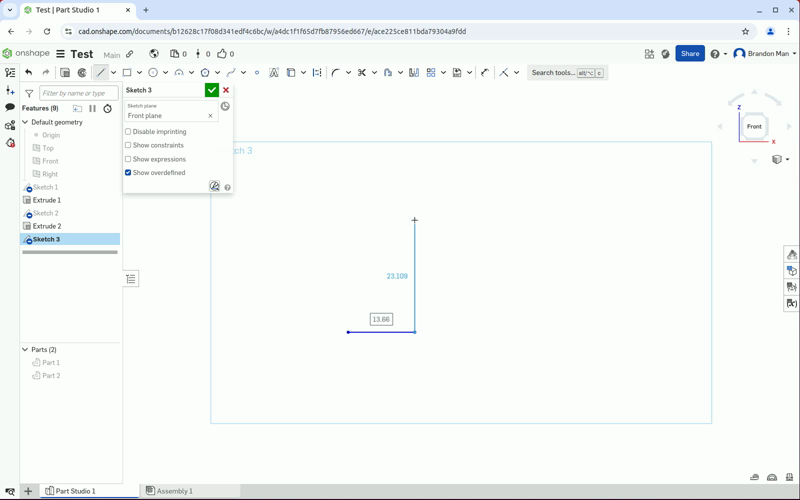
key_up(shift)
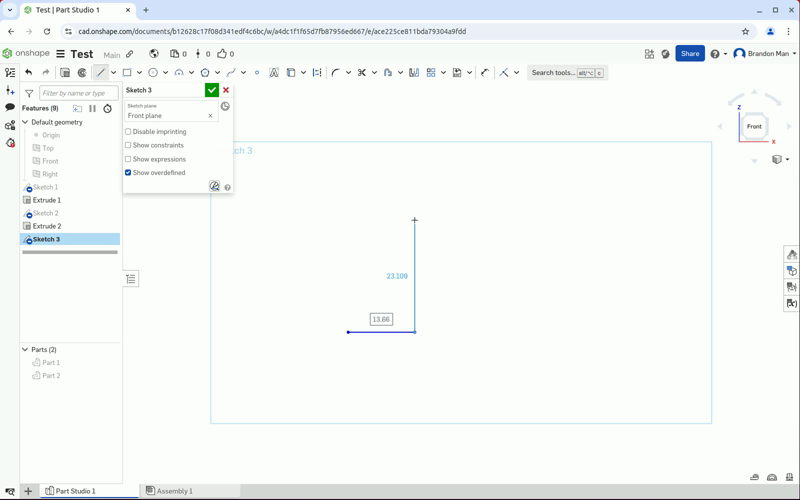
key_down(shift)
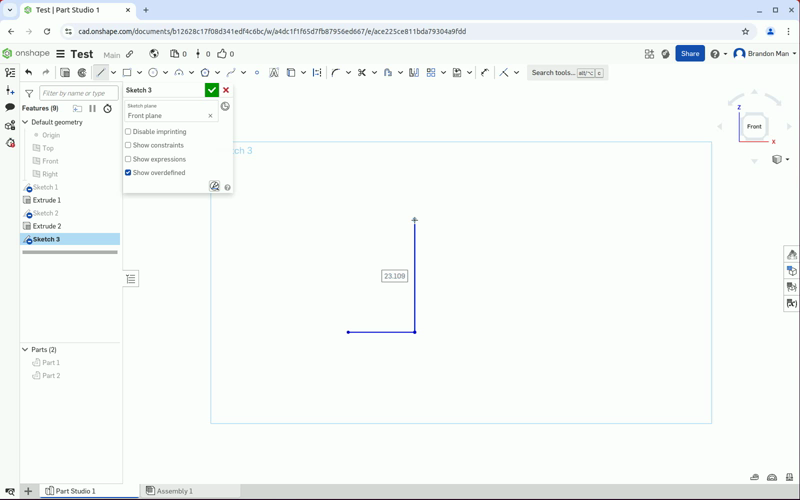
mouse_move(348, 219)
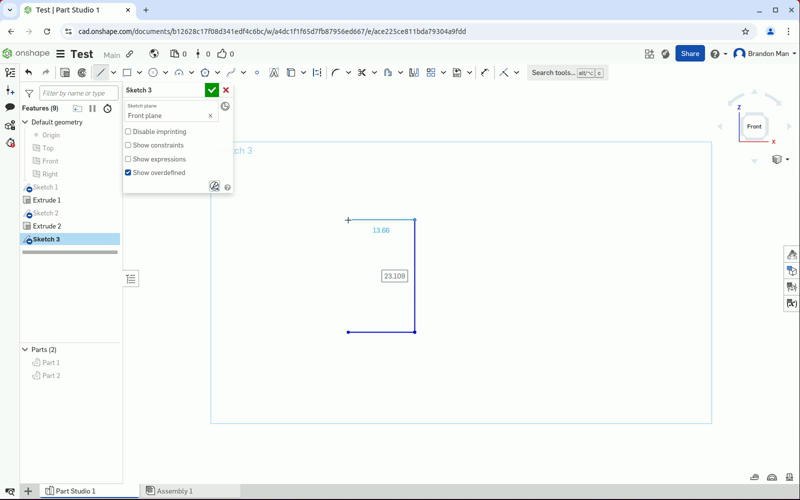
click(348, 219)
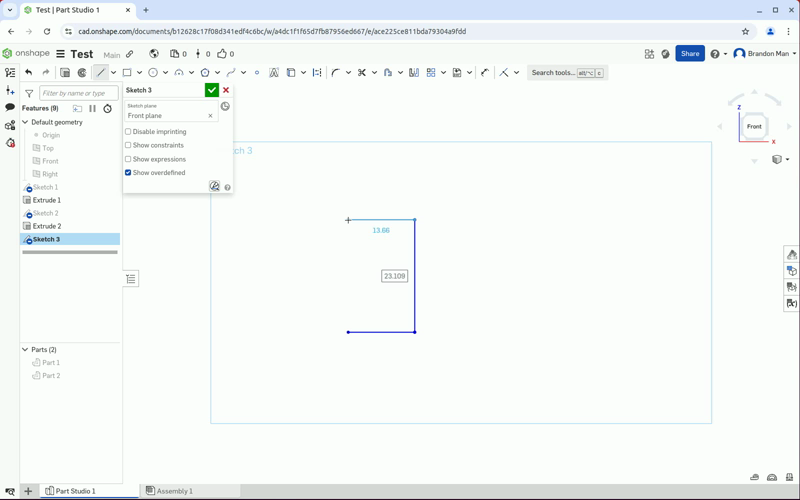
key_up(shift)
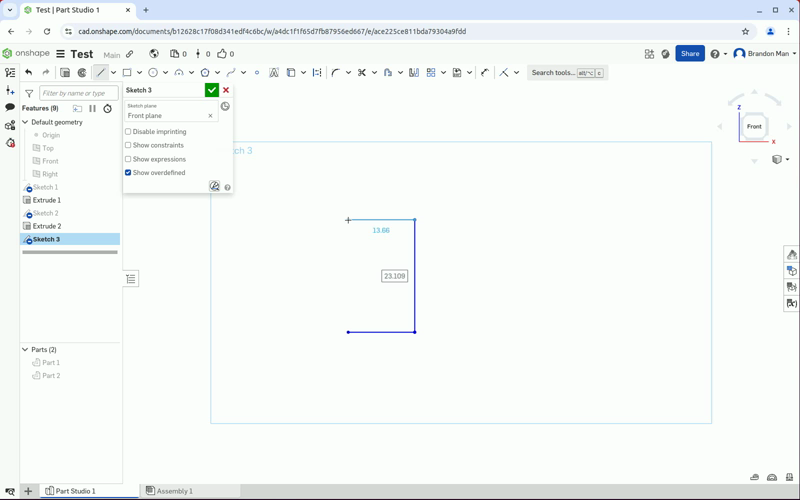
key_down(shift)
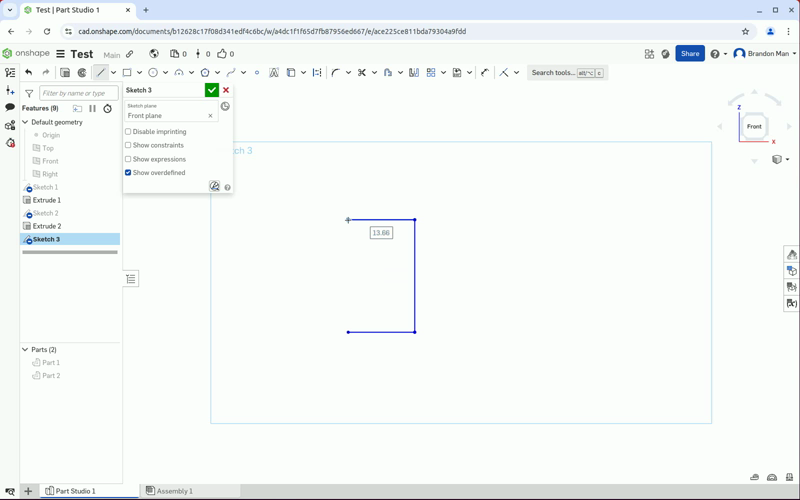
mouse_move(348, 332)
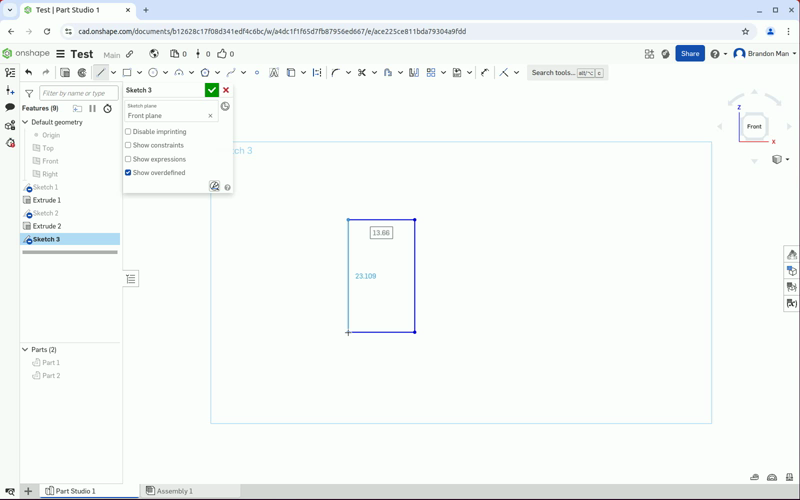
key_up(shift)
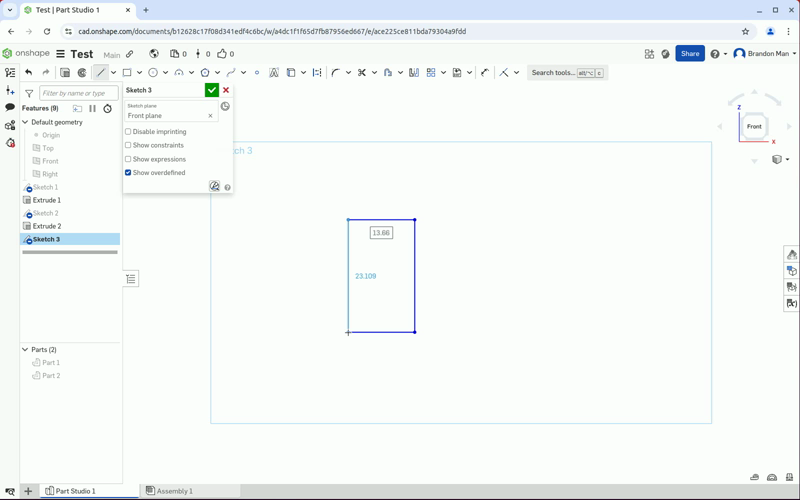
click(348, 332)
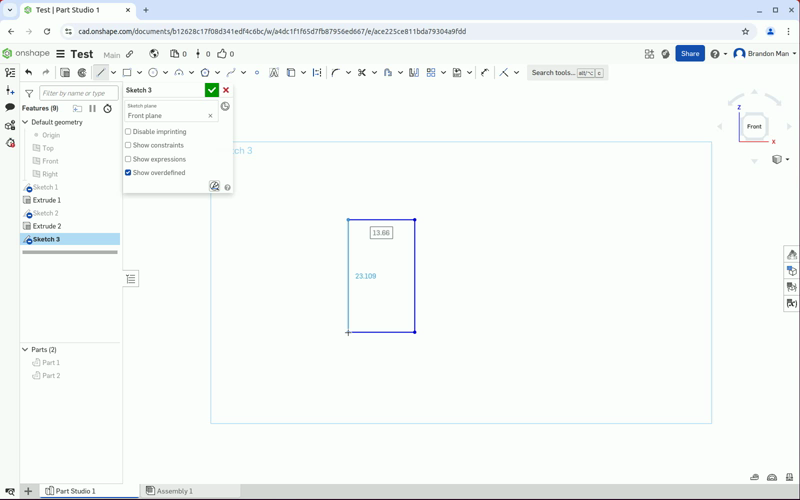
key(esc)
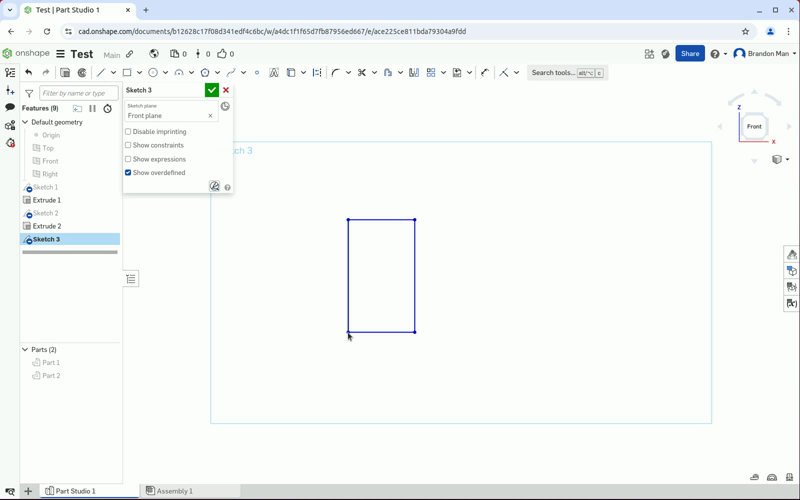
mouse_move(355, 241)
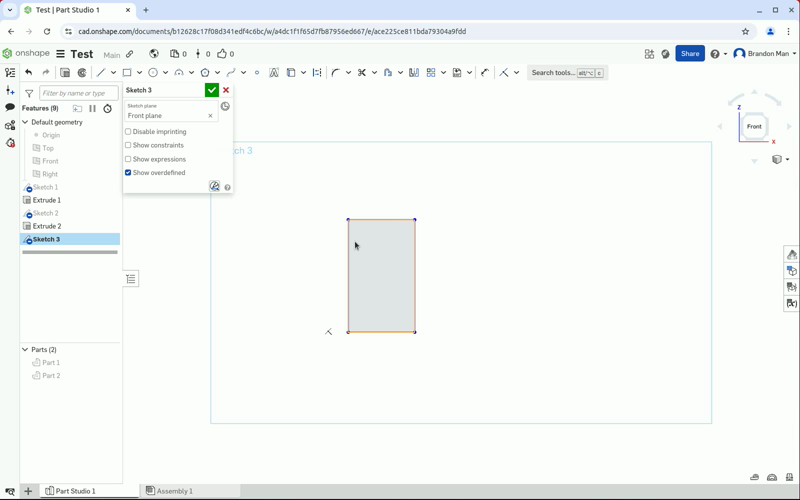
click(355, 241)
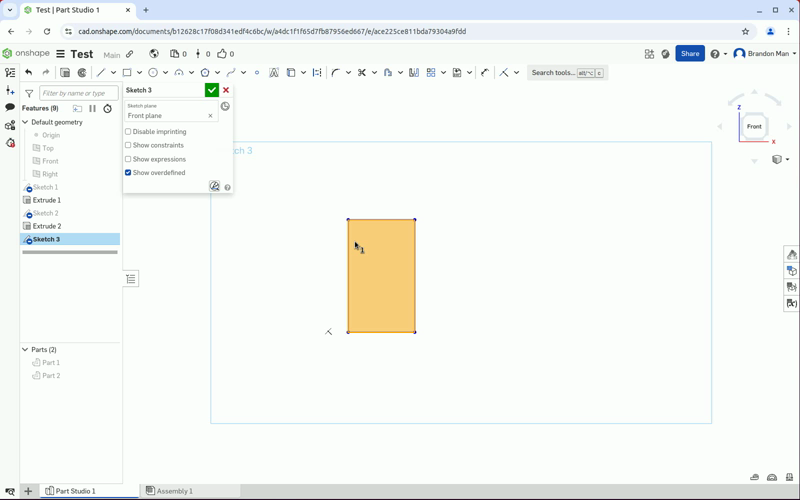
mouse_move(73, 352)
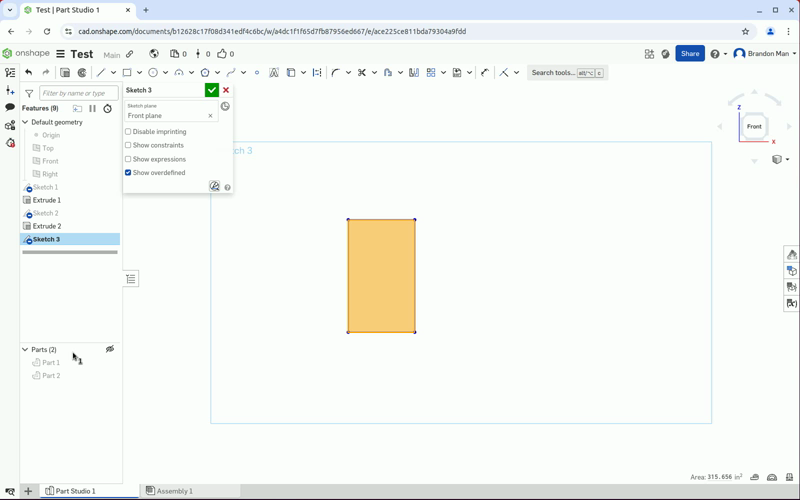
key(shift+y)
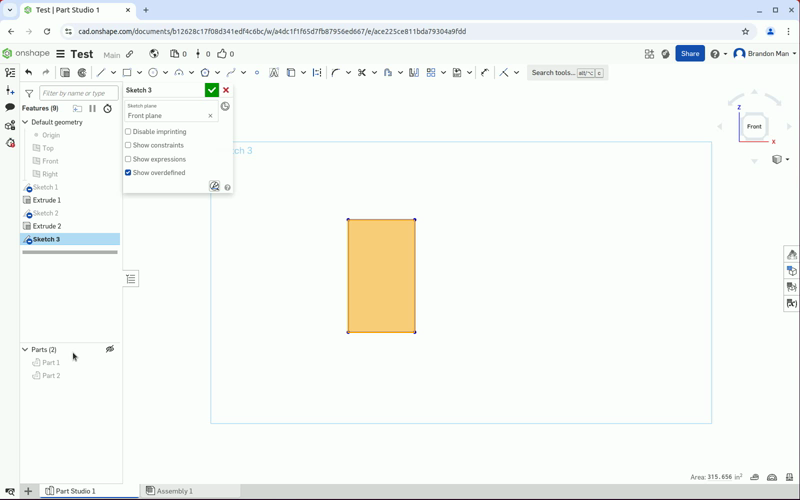
key(shift+e)
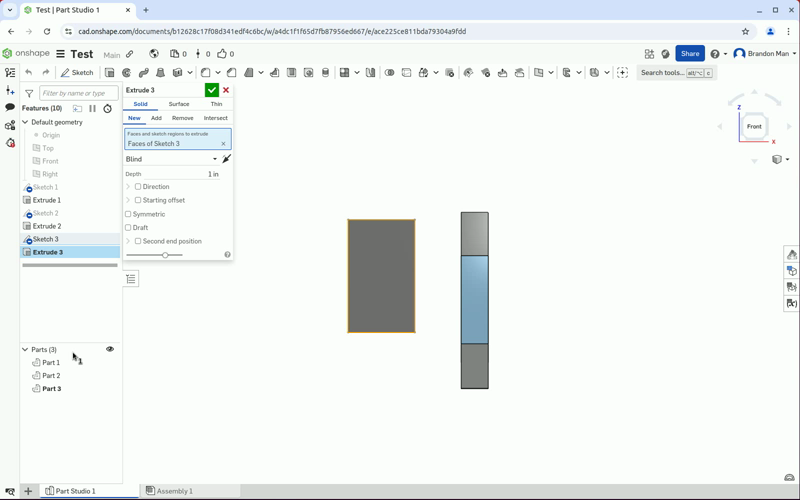
mouse_move(143, 106)
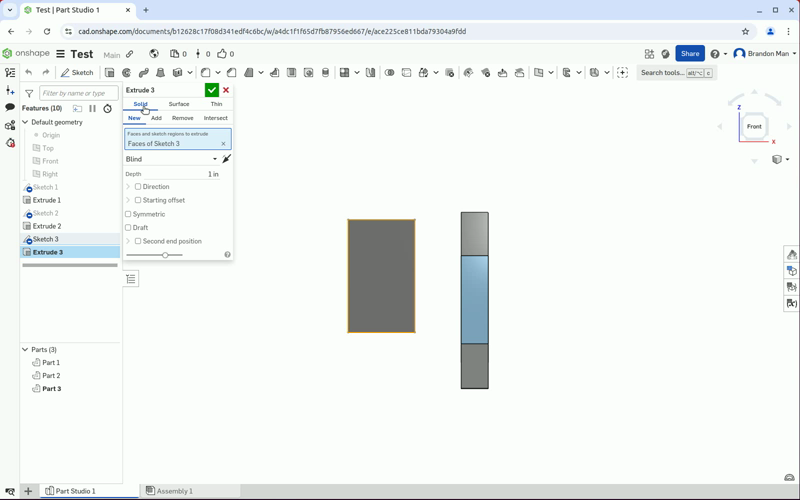
click(143, 106)
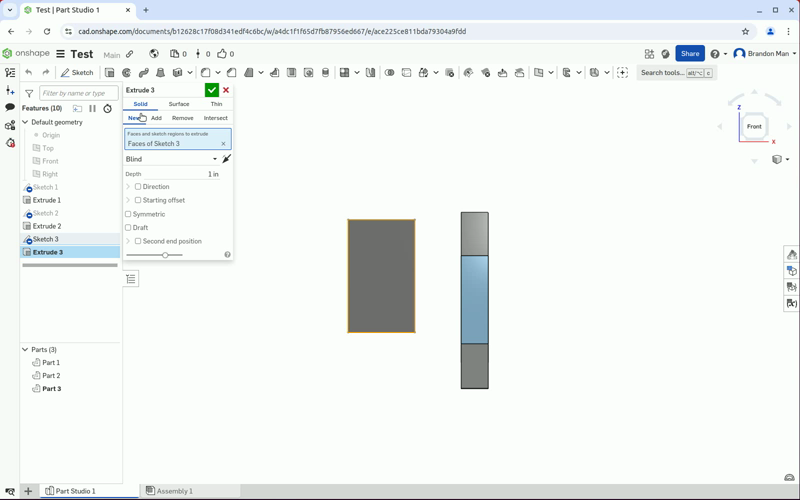
mouse_move(137, 120)
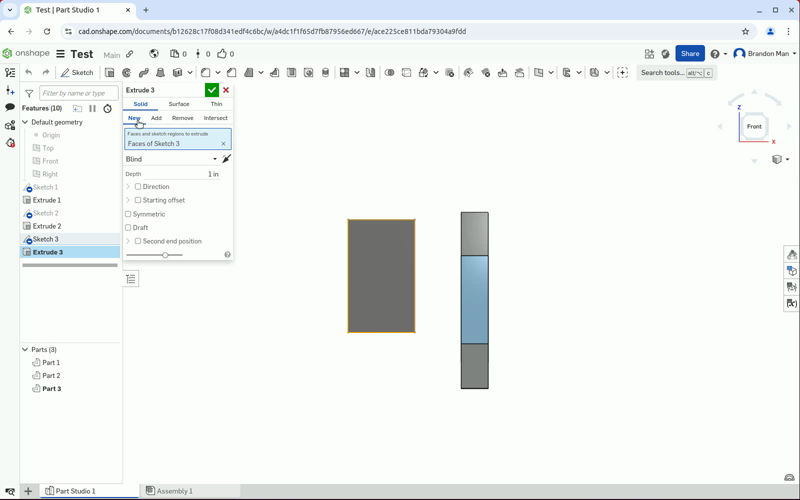
click(137, 120)
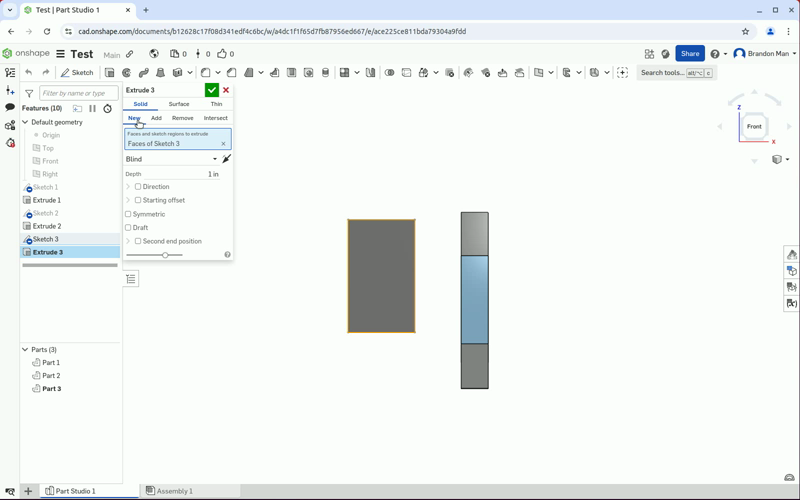
key(tab, 4)
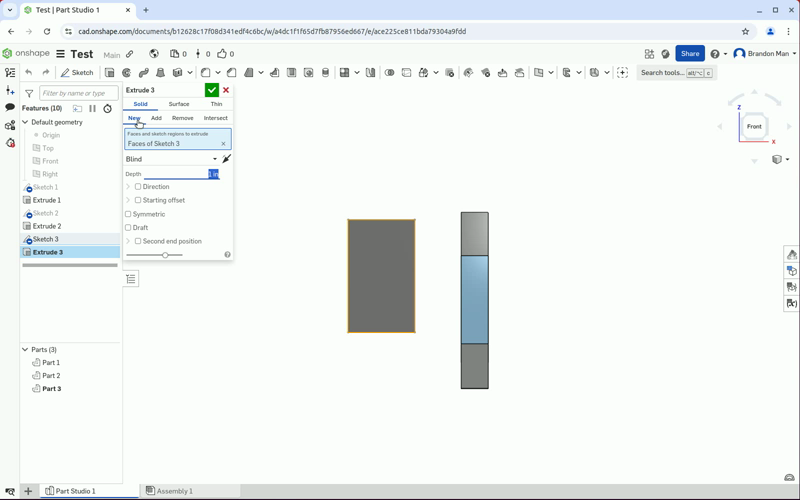
text(5.536)
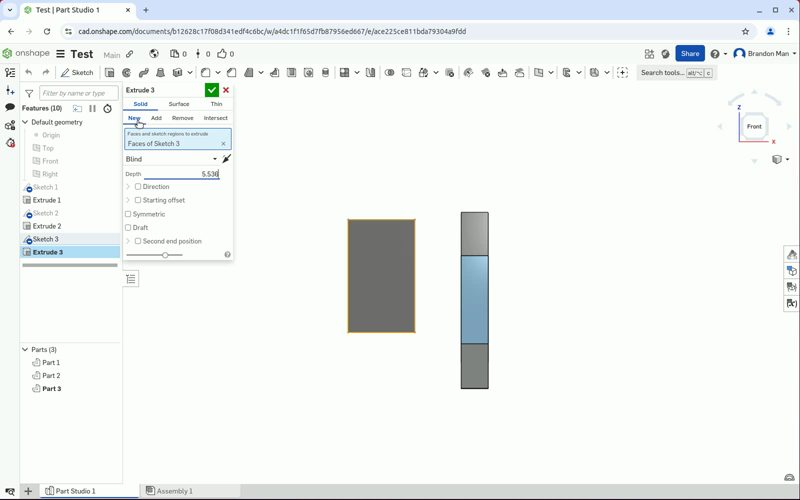
key(enter)
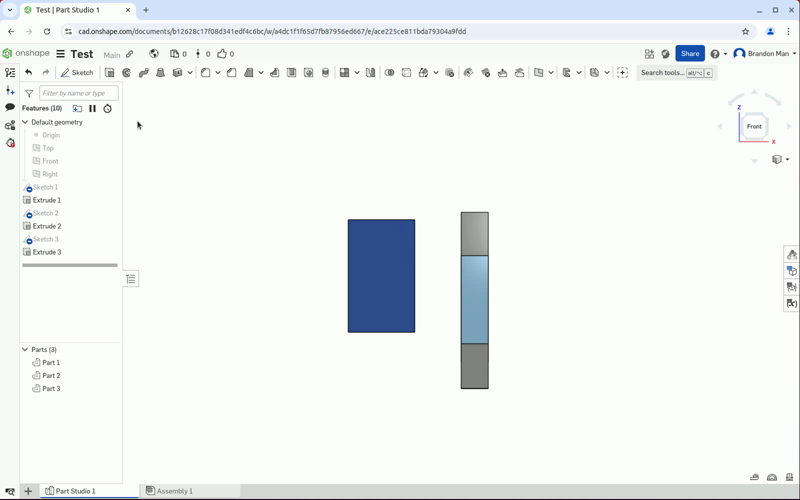
key(shift+h)
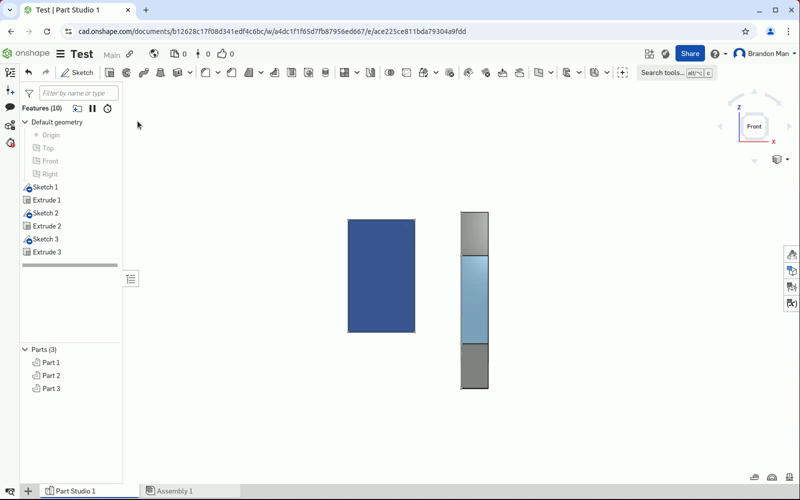
key(shift+h)
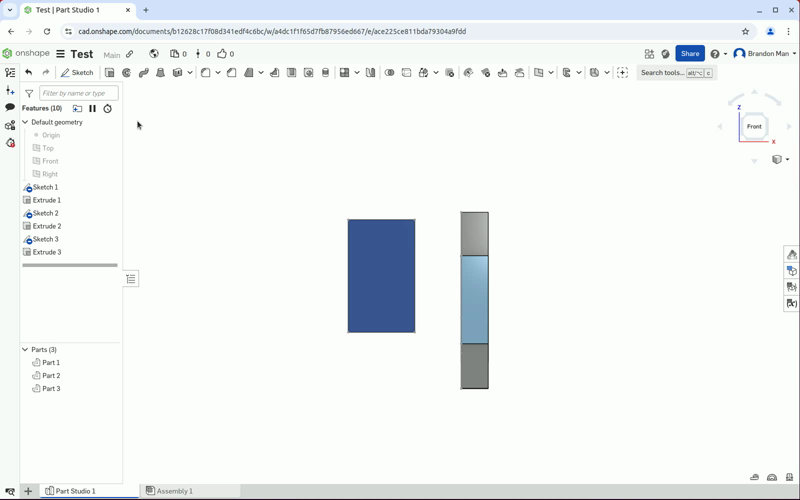
key(shift+7)
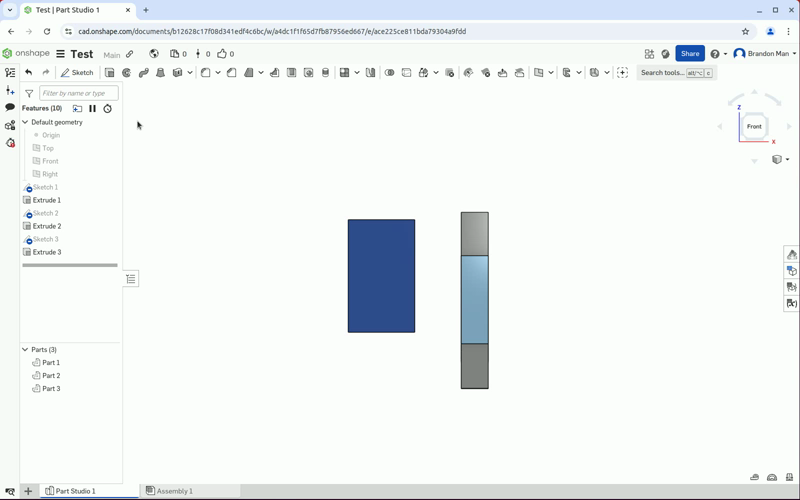
key(left, 2)
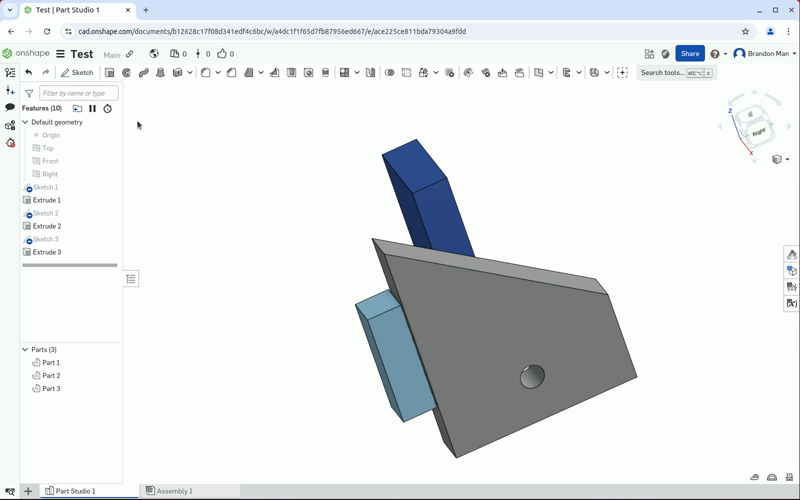
key(down, 2)
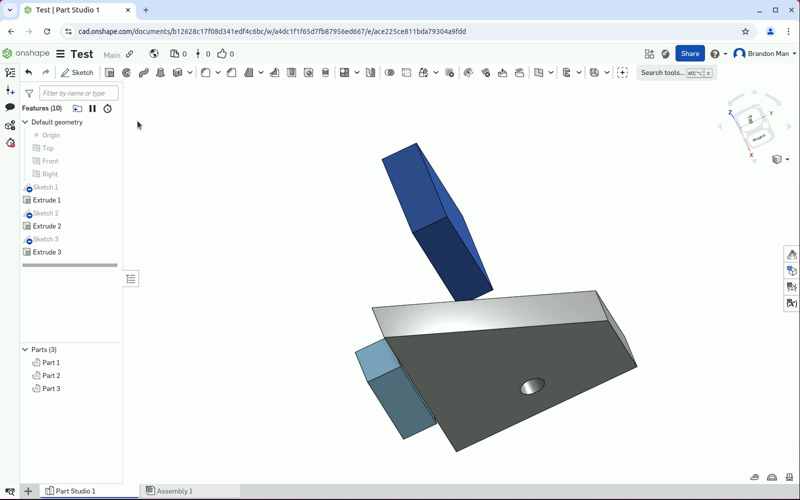
key(up, 2)
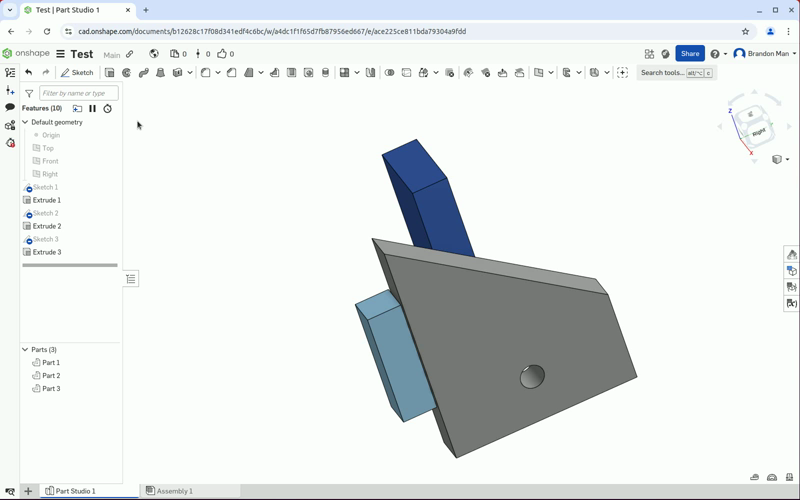
key(right, 2)
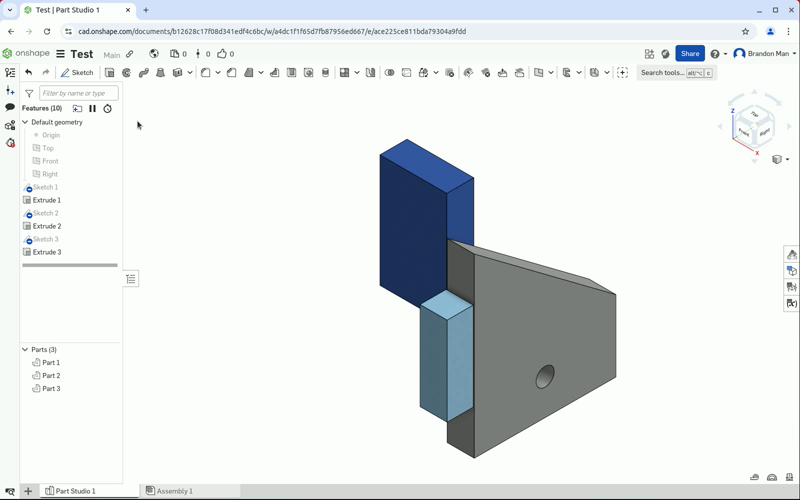
mouse_move(73, 189)
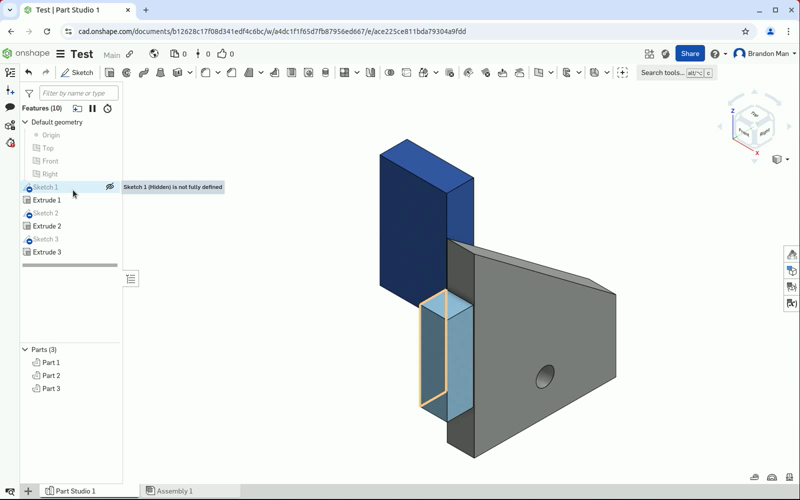
click(73, 189)